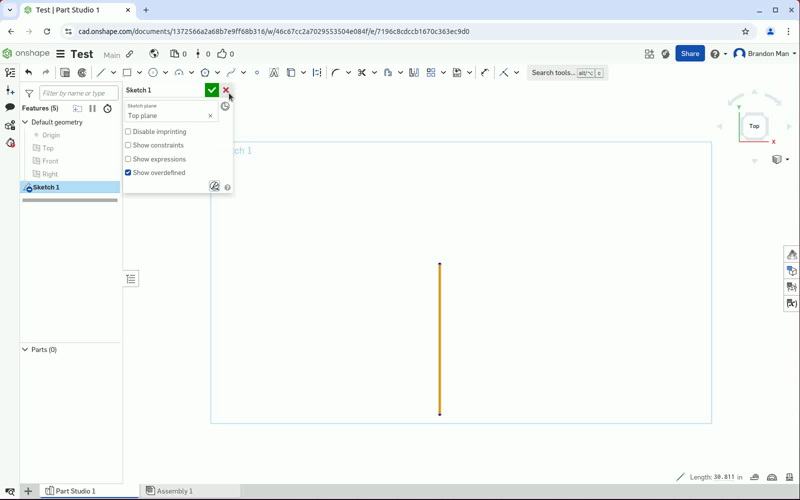
key(shift+h)
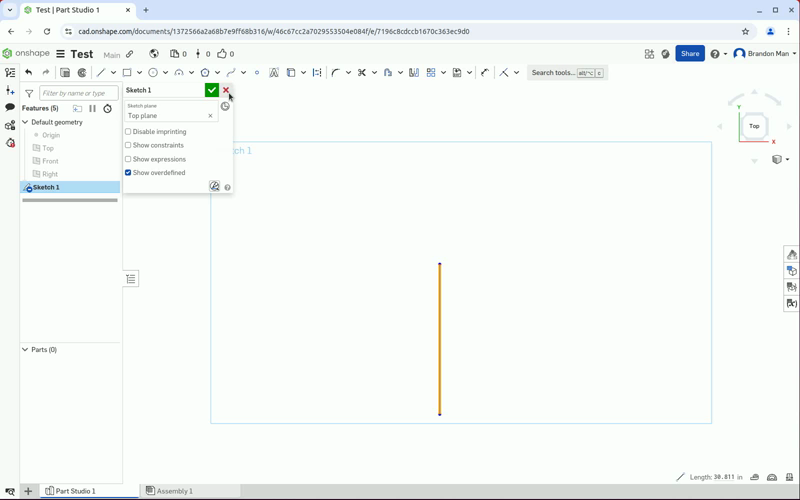
key(shift+s)
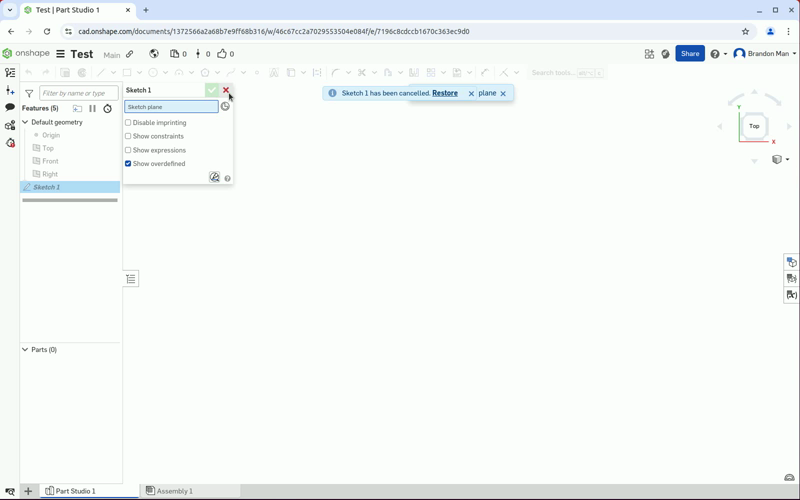
mouse_move(73, 150)
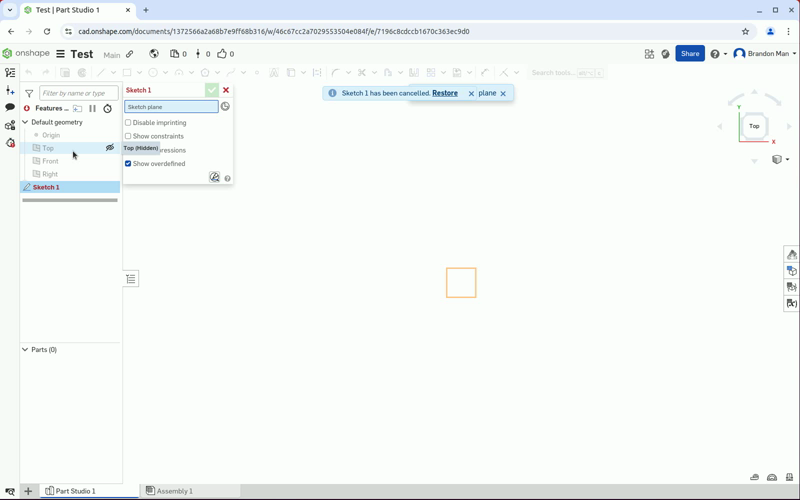
click(73, 150)
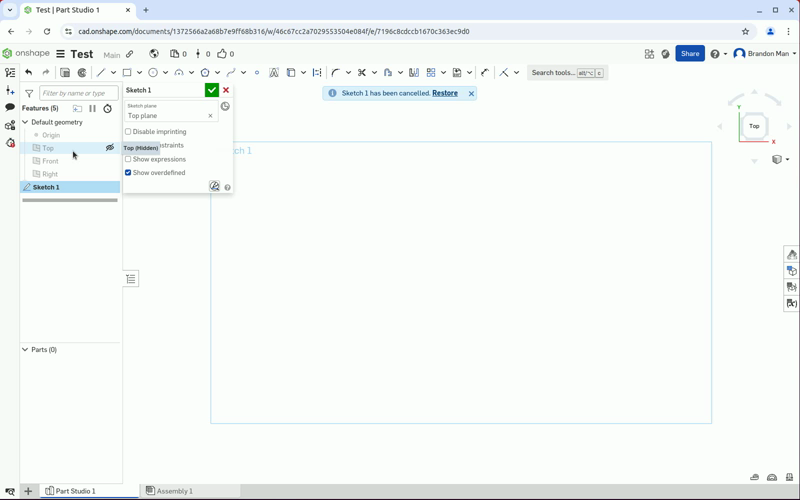
mouse_move(73, 352)
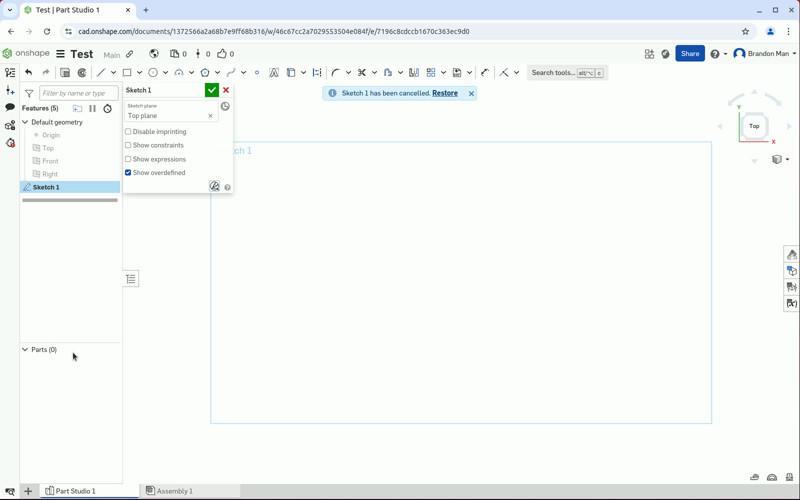
key(y)
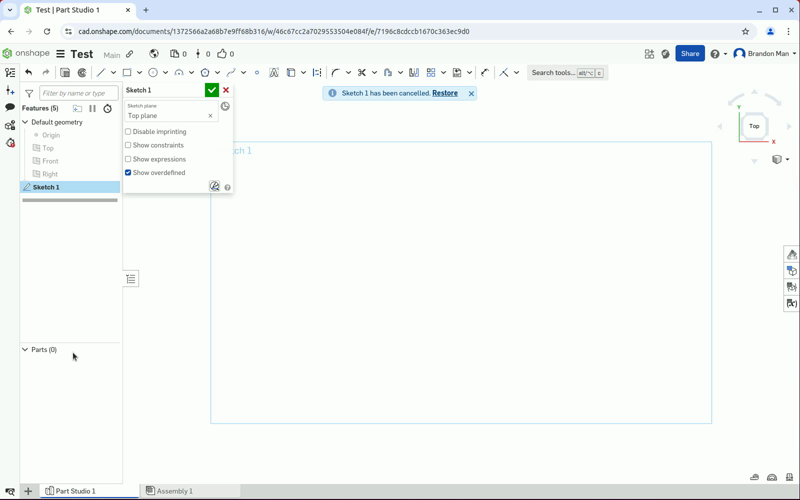
key(l)
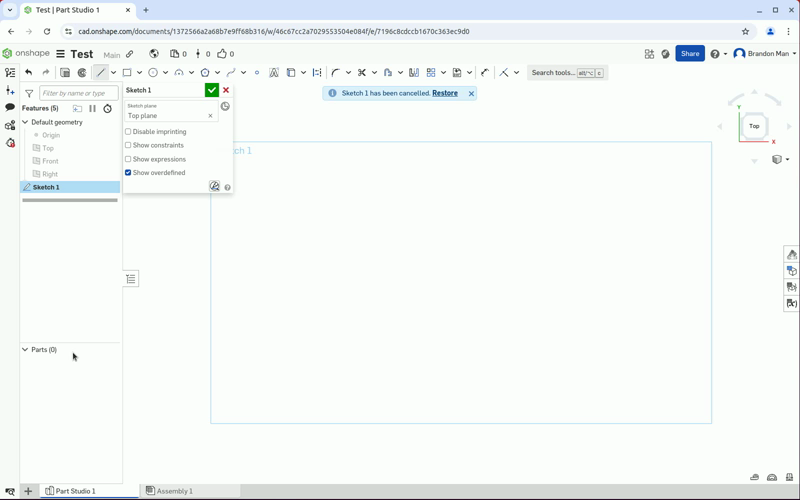
key_down(shift)
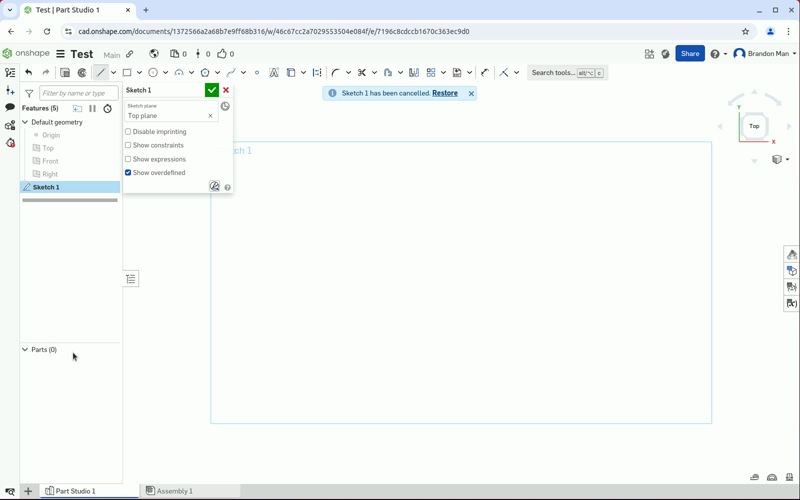
mouse_move(363, 339)
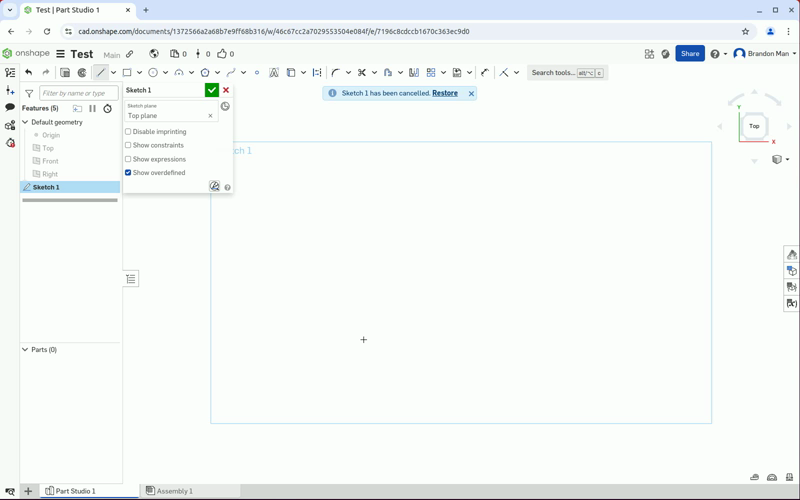
click(363, 339)
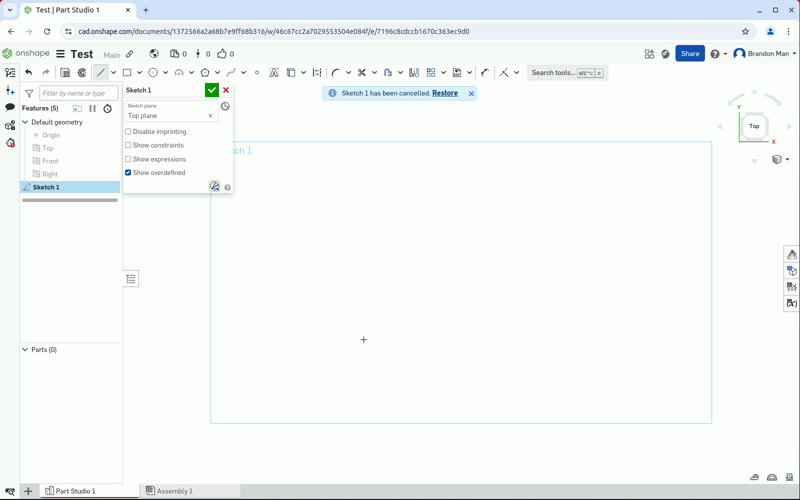
key_up(shift)
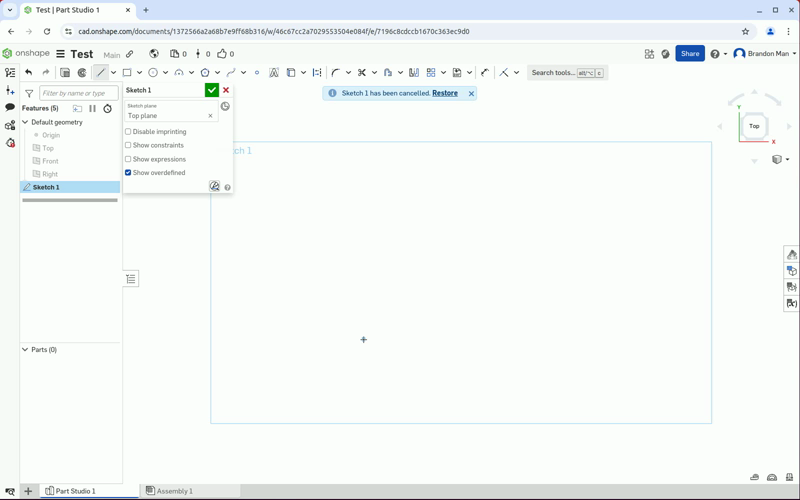
key_down(shift)
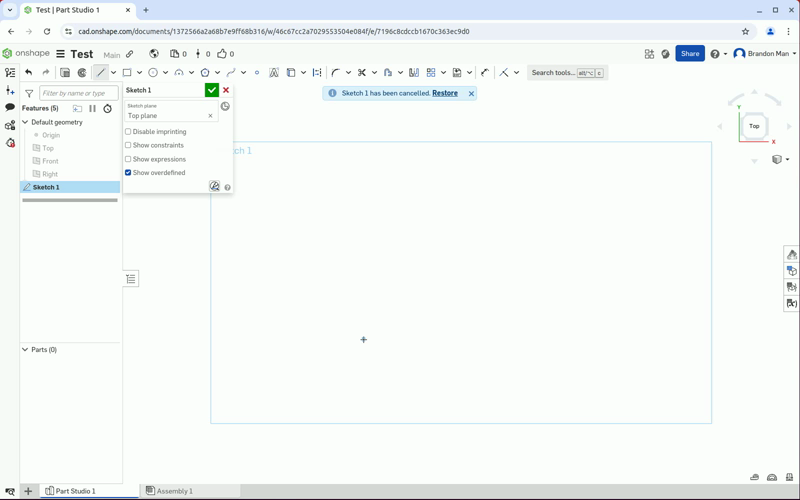
mouse_move(461, 394)
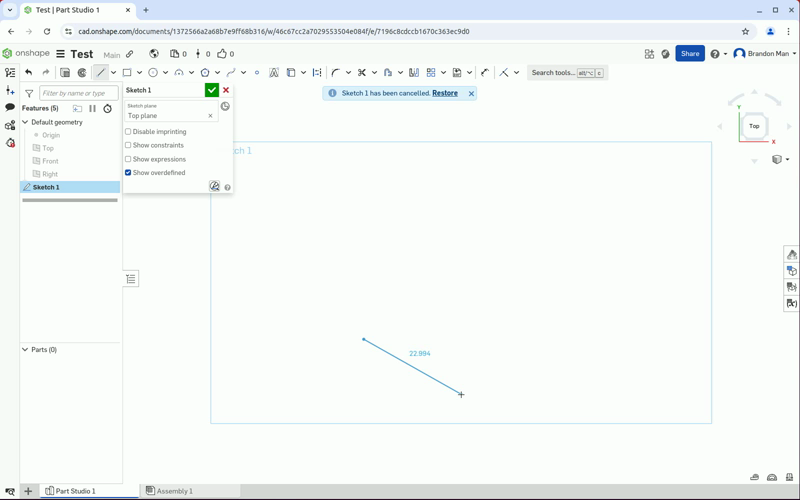
click(461, 394)
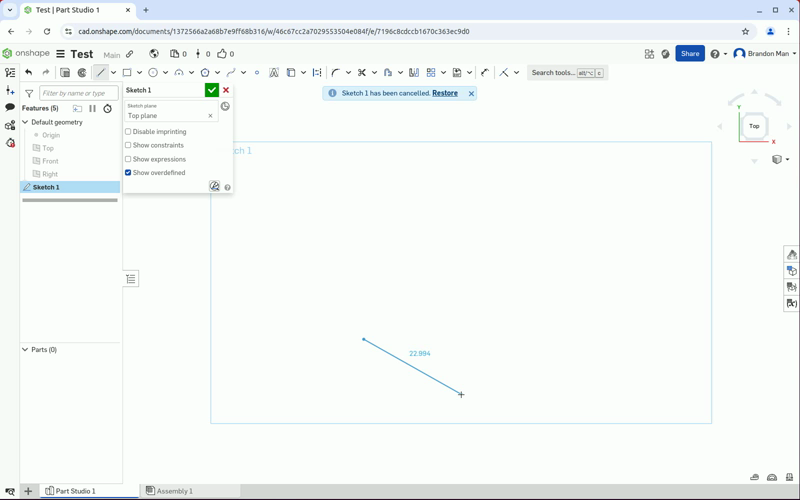
key_up(shift)
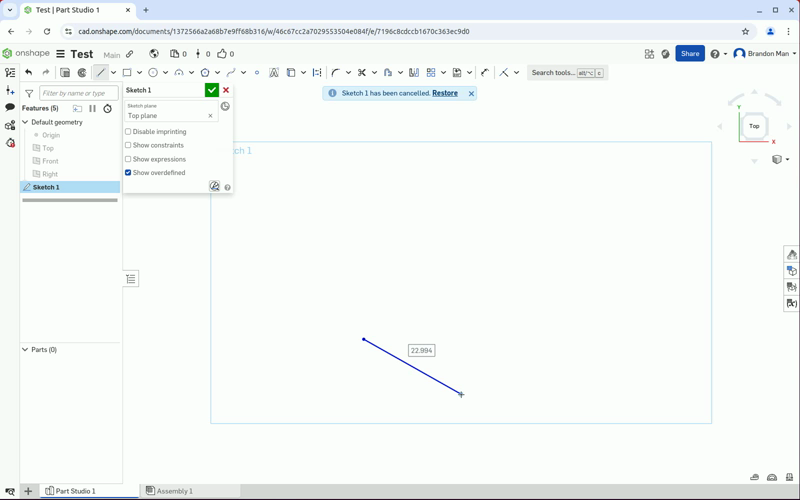
key_down(shift)
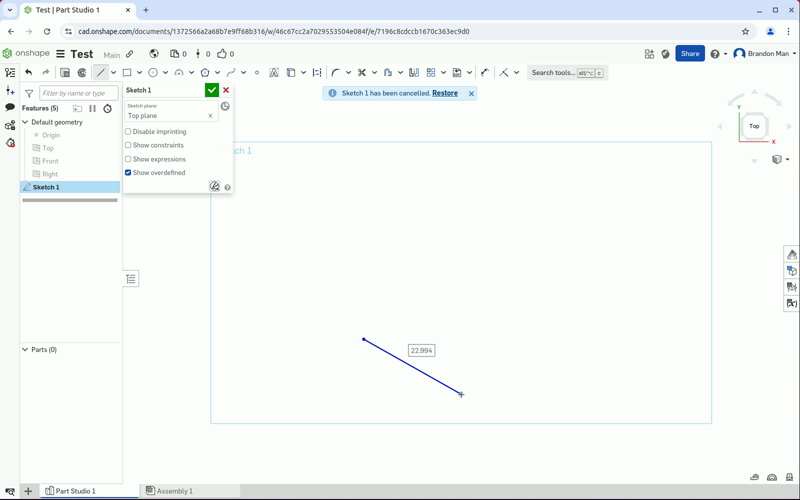
mouse_move(557, 339)
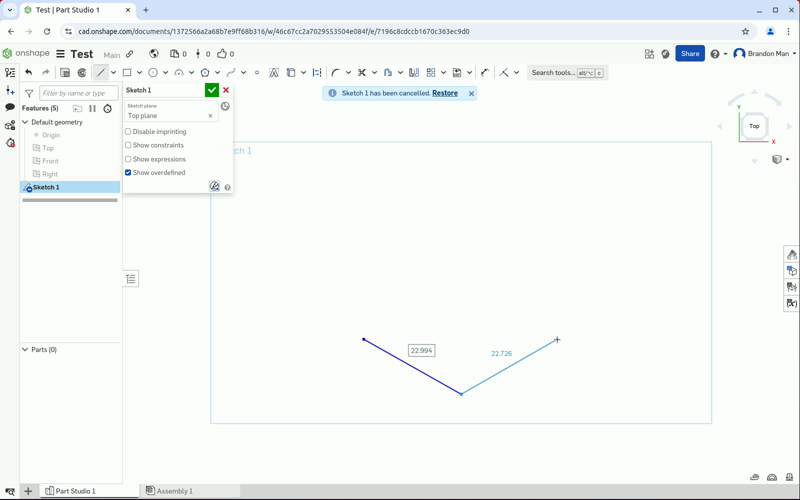
click(557, 339)
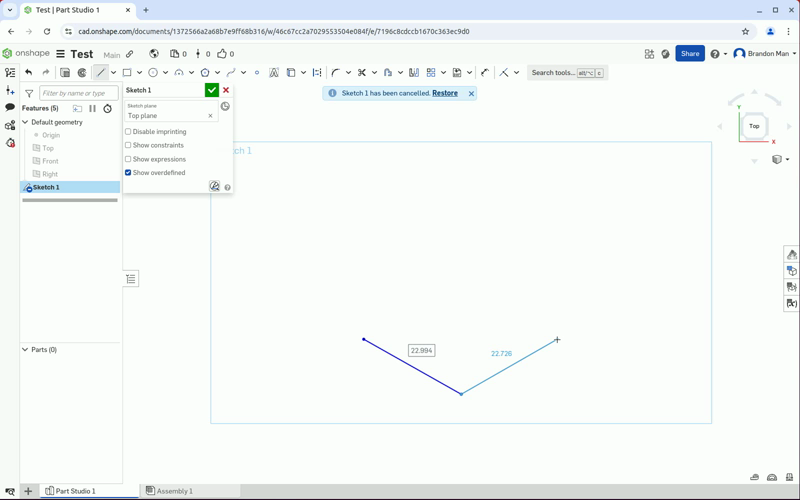
key_up(shift)
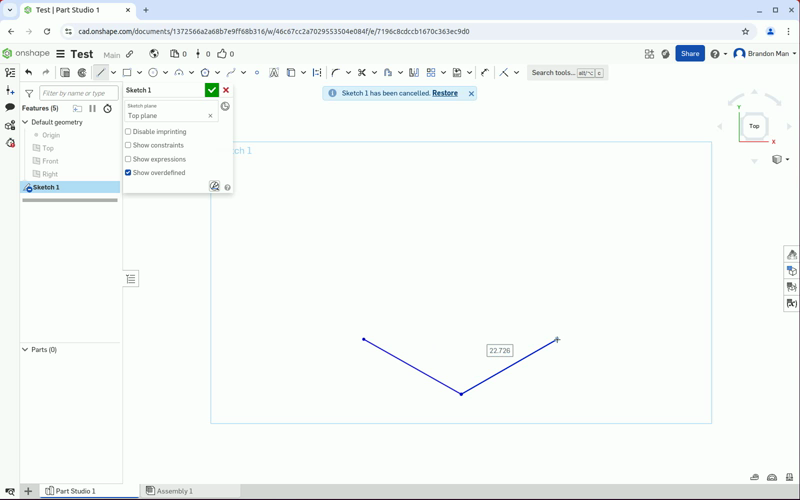
key_down(shift)
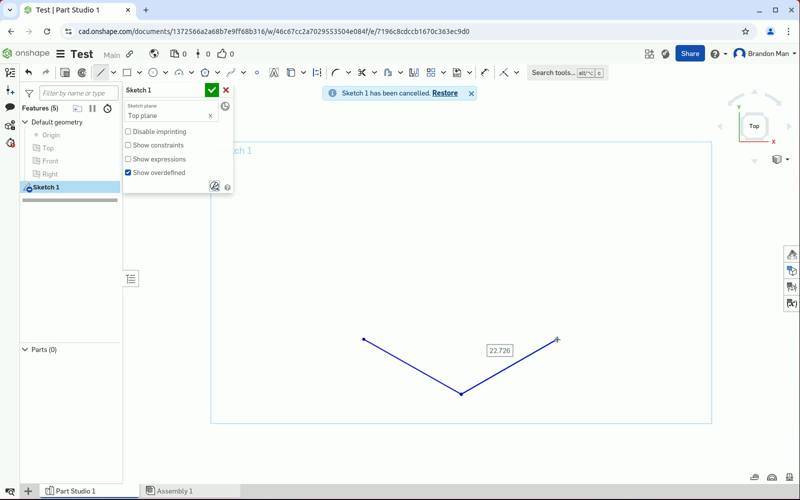
mouse_move(557, 227)
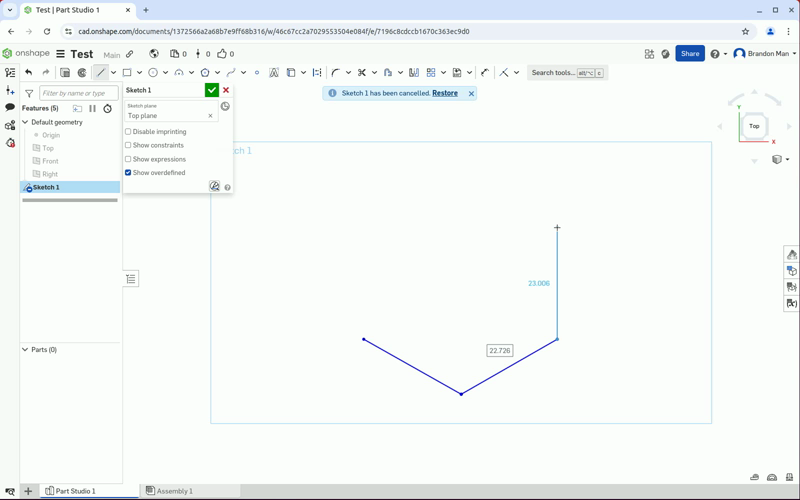
click(557, 227)
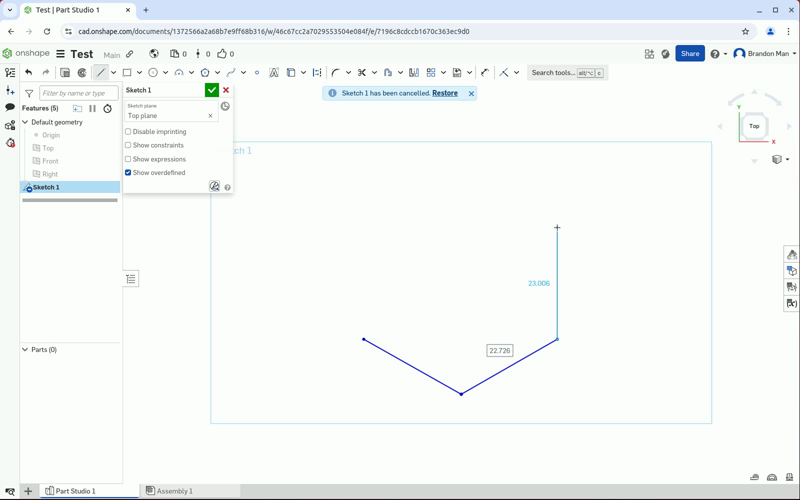
key_up(shift)
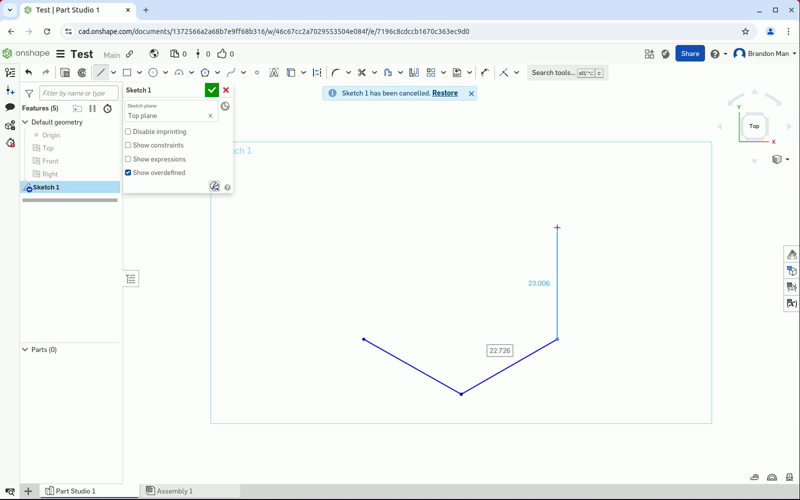
key_down(shift)
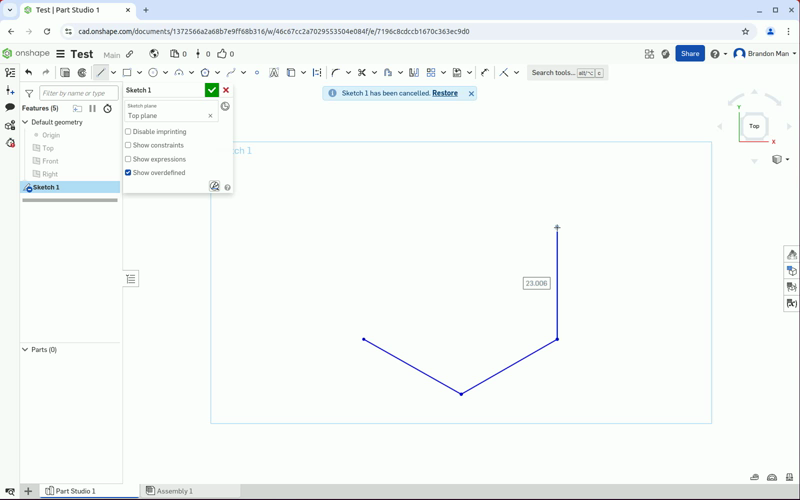
mouse_move(461, 171)
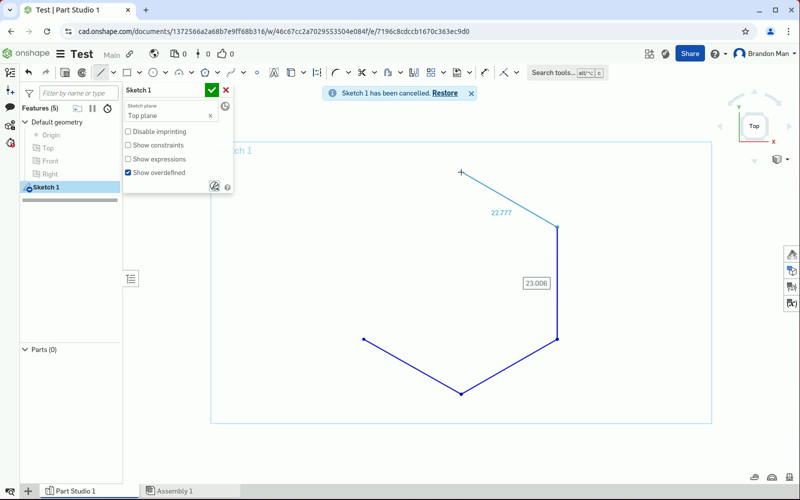
click(461, 171)
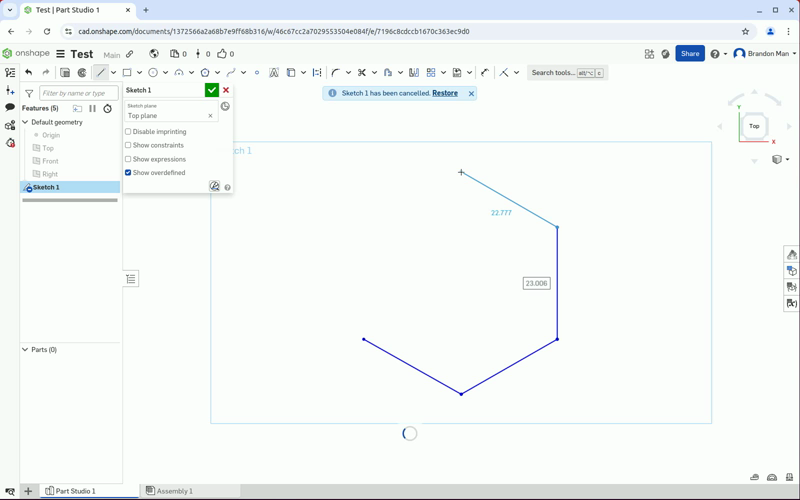
key_up(shift)
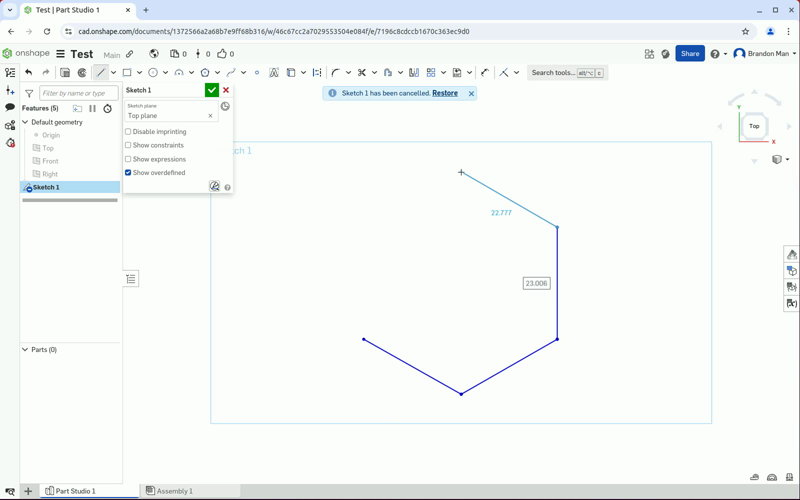
key_down(shift)
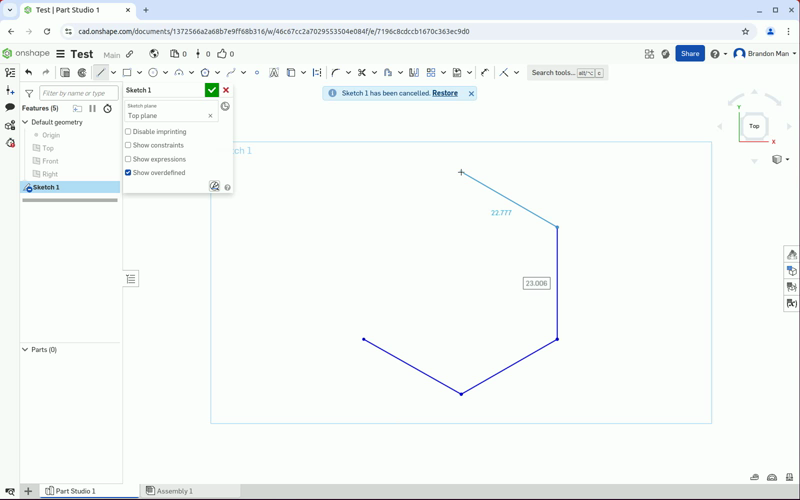
mouse_move(363, 227)
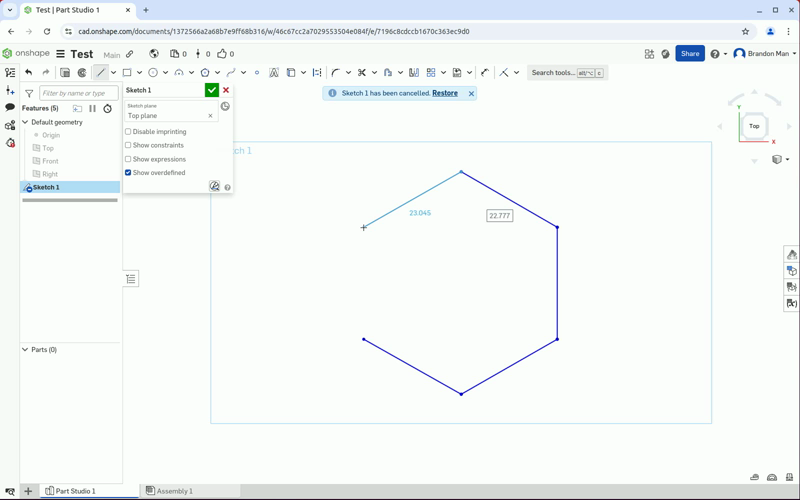
click(363, 227)
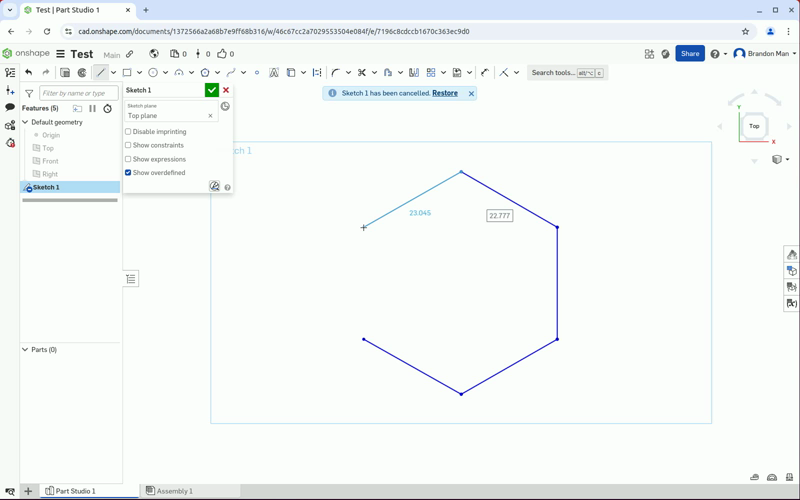
key_up(shift)
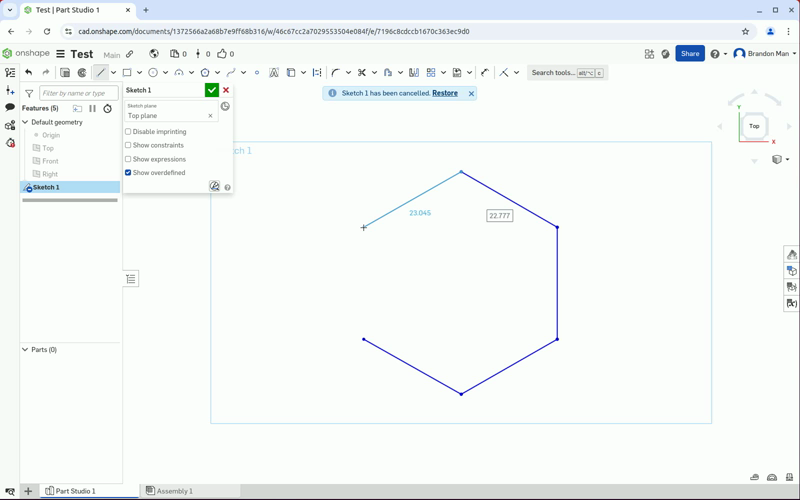
key_down(shift)
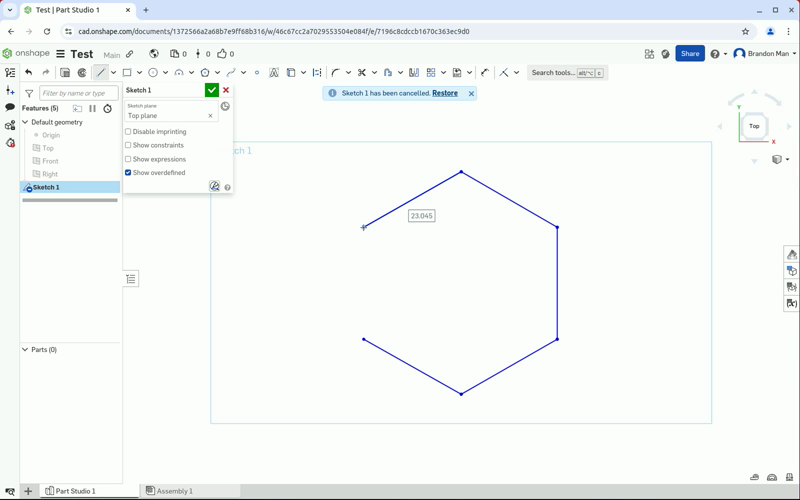
mouse_move(363, 339)
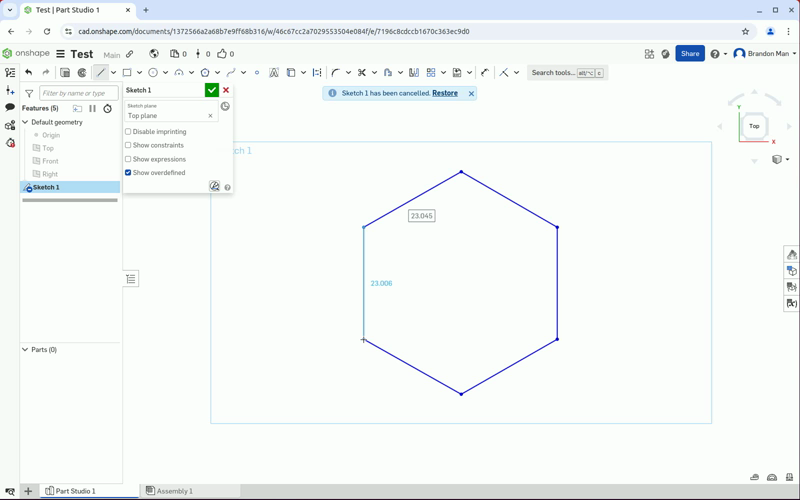
key_up(shift)
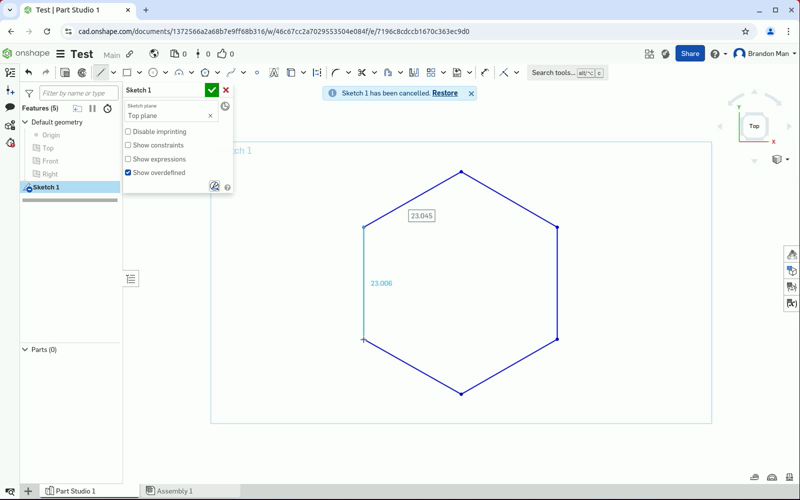
click(363, 339)
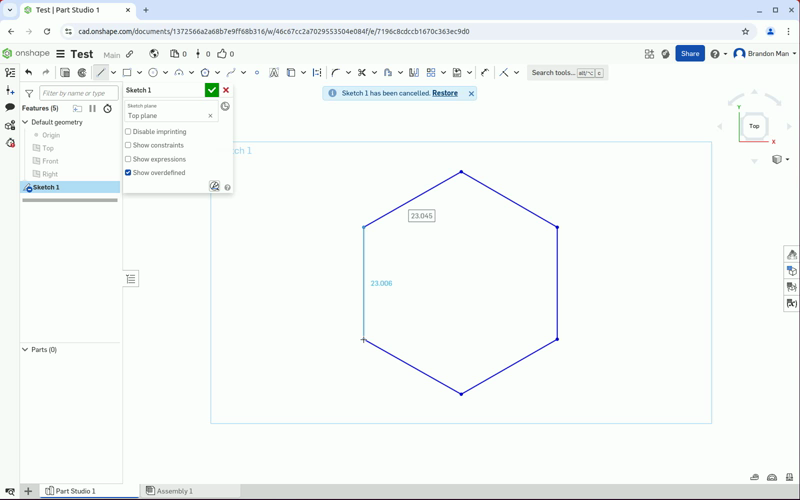
key(esc)
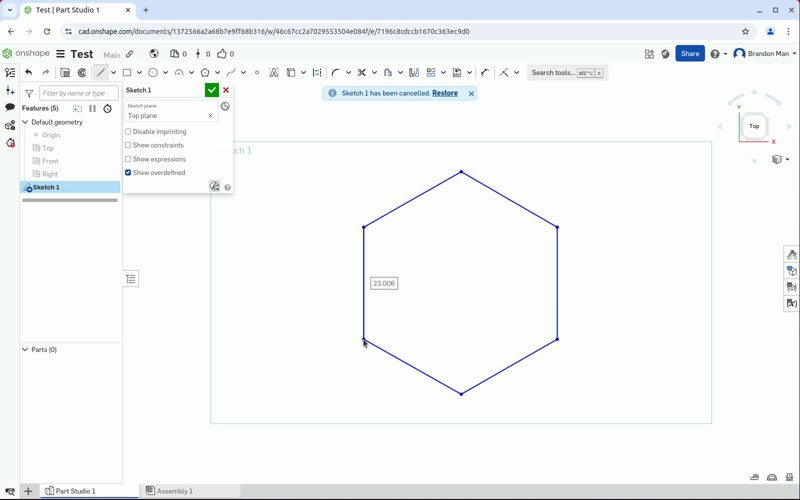
key(c)
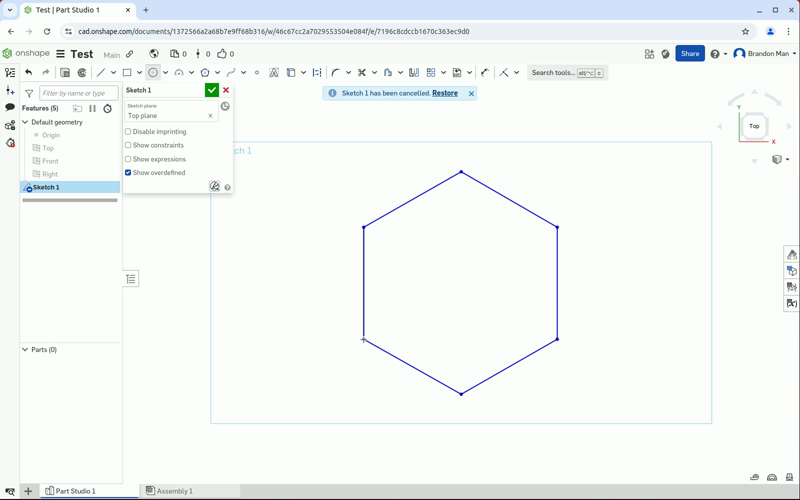
key_down(shift)
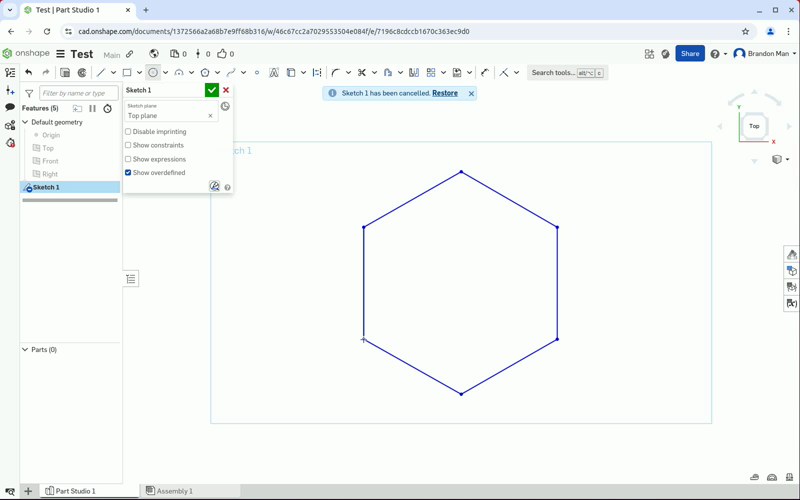
mouse_move(461, 284)
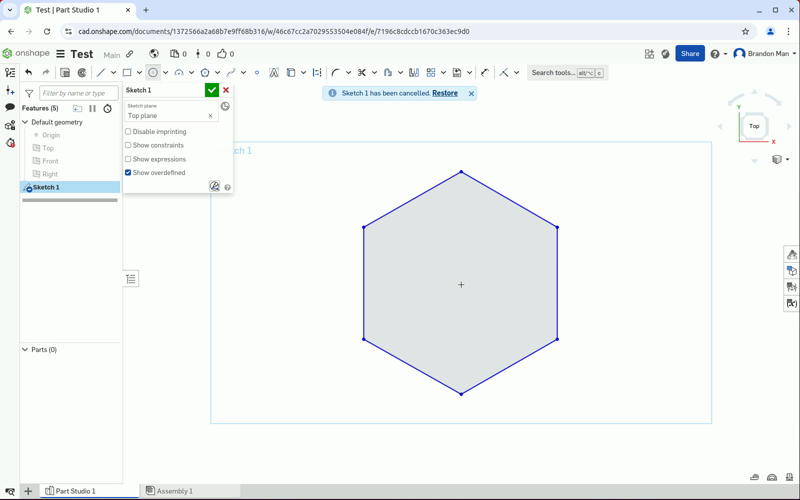
click(461, 284)
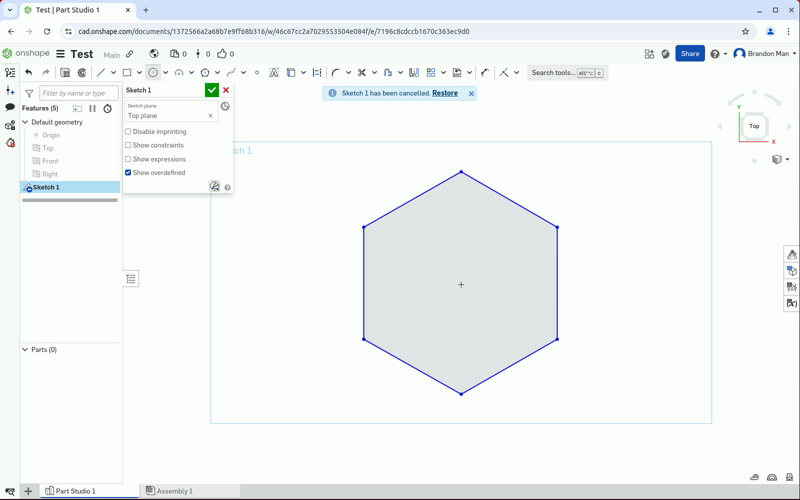
key_up(shift)
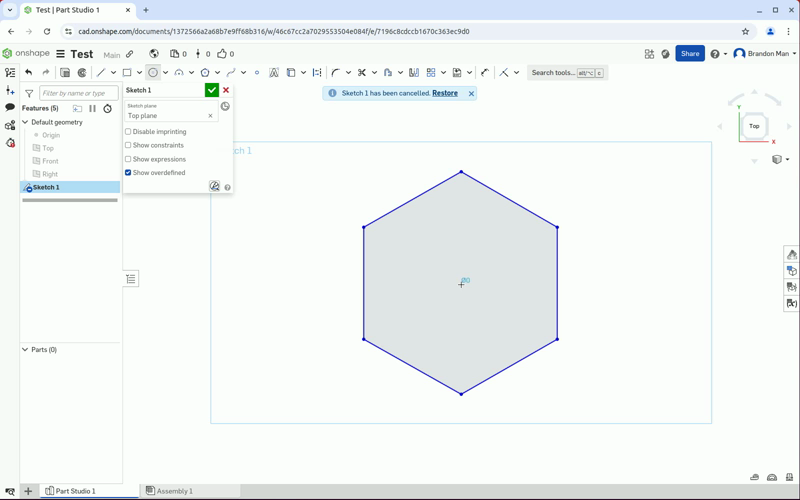
mouse_move(516, 284)
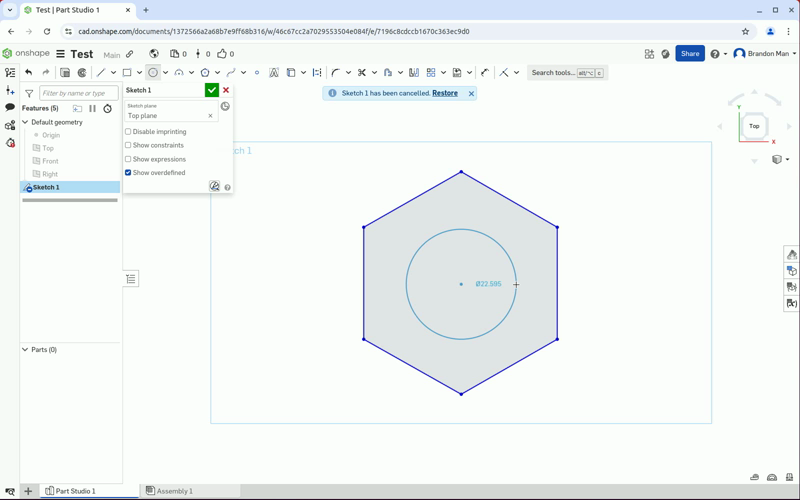
click(516, 284)
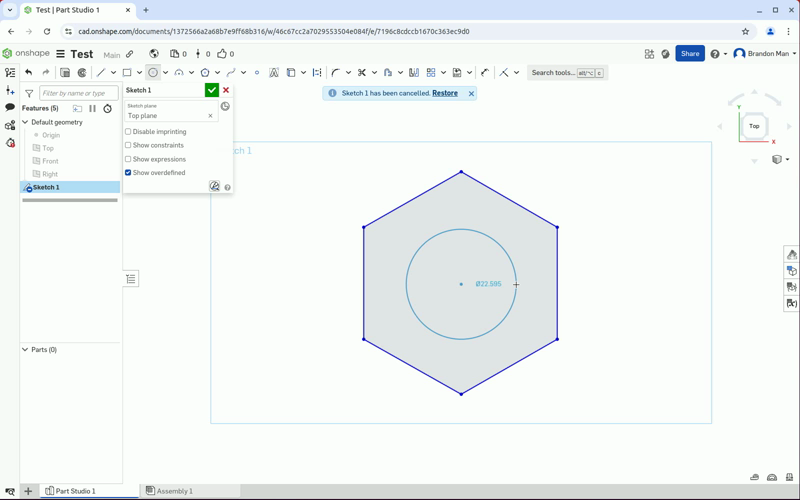
key(esc)
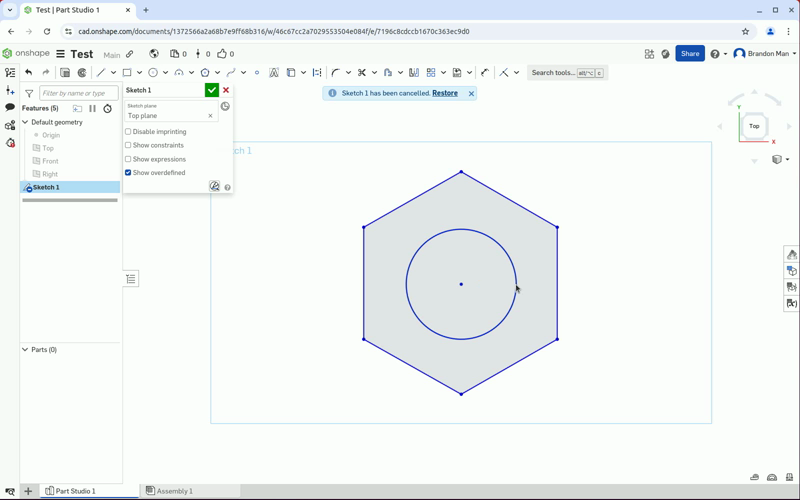
mouse_move(535, 304)
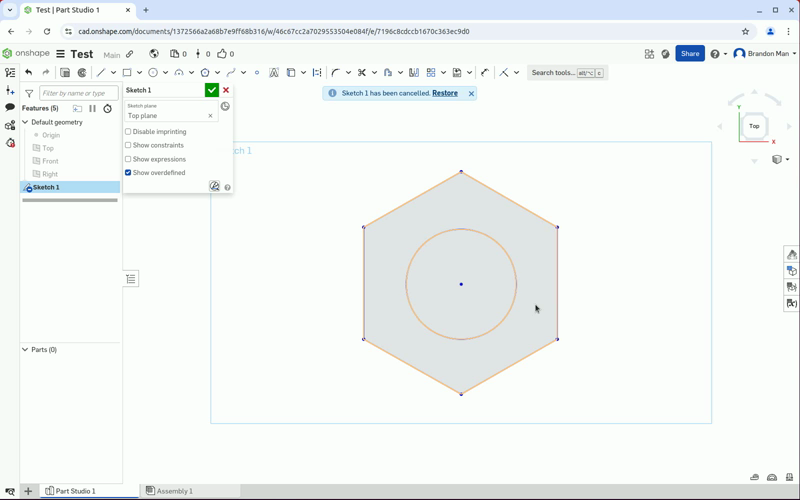
click(535, 304)
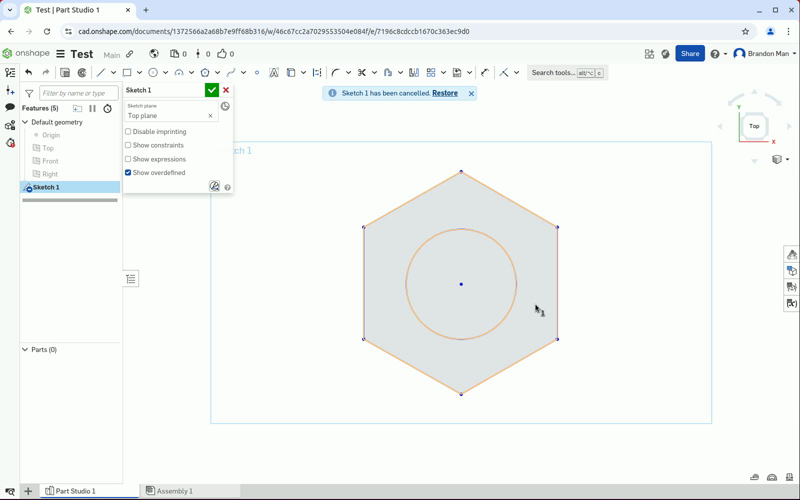
mouse_move(73, 352)
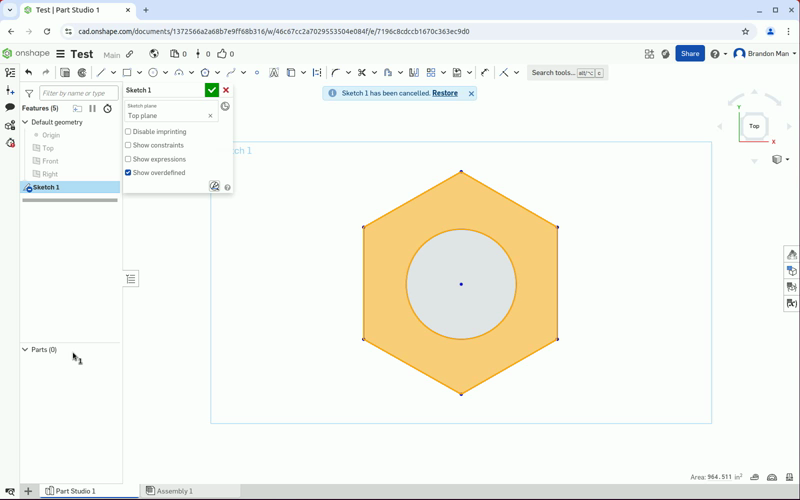
key(shift+y)
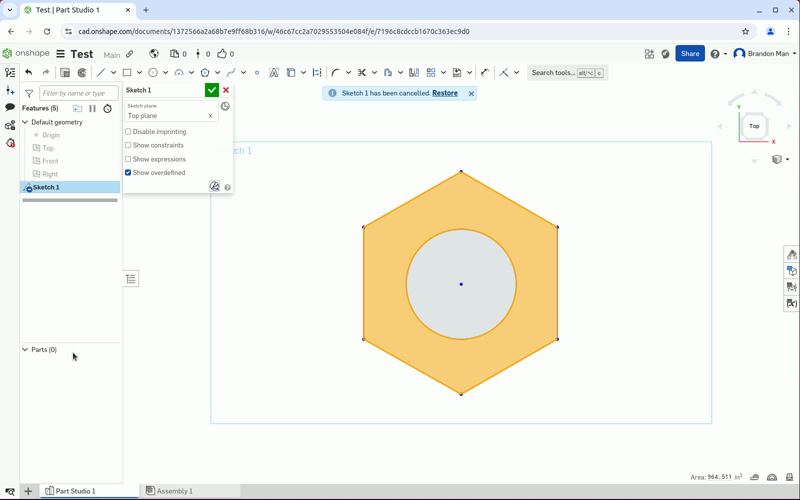
key(shift+e)
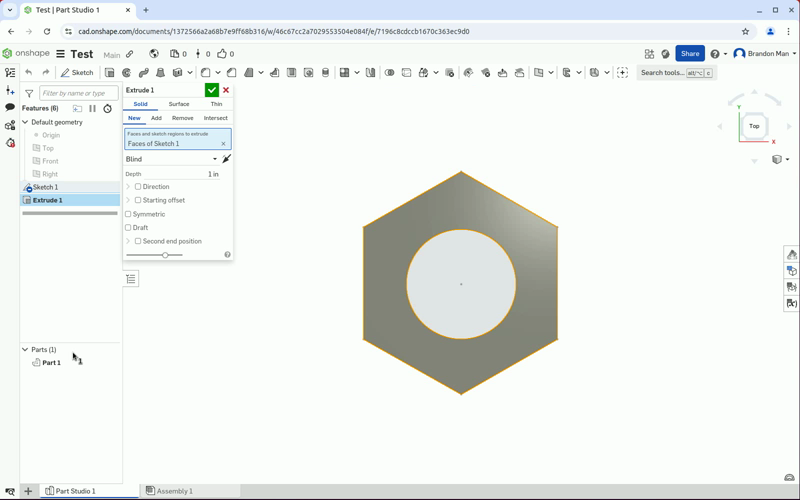
mouse_move(143, 106)
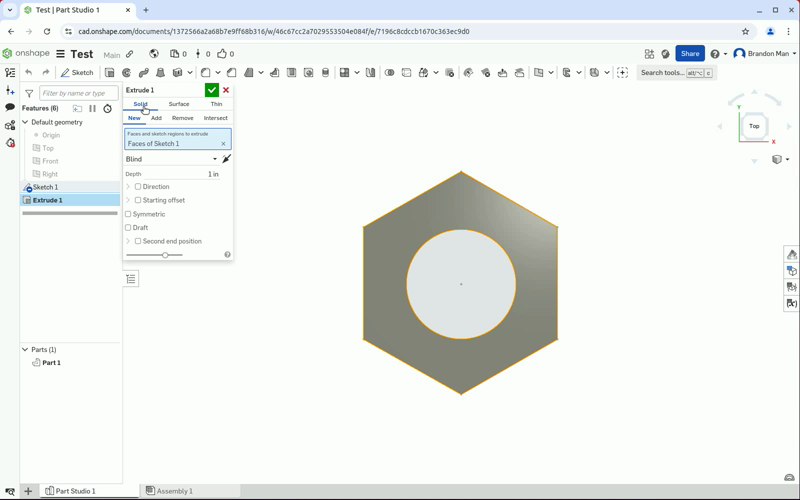
click(143, 106)
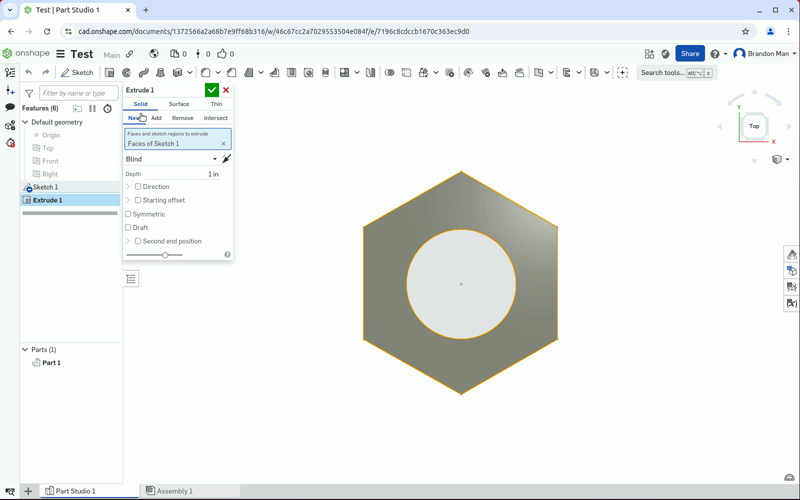
mouse_move(137, 120)
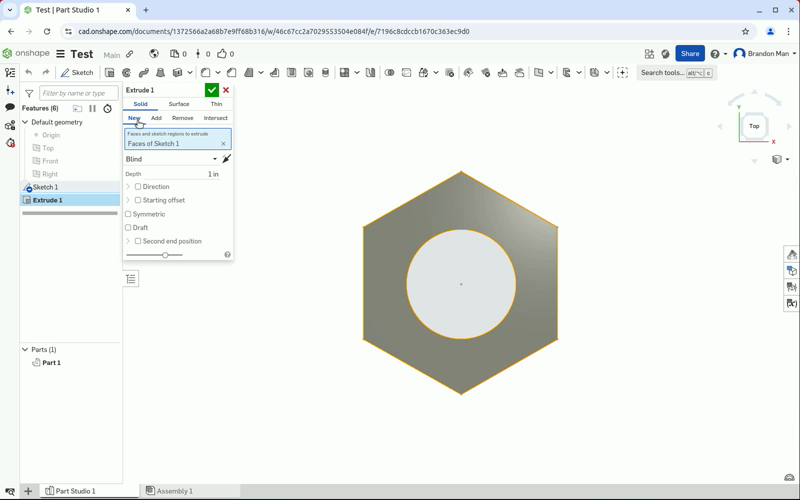
click(137, 120)
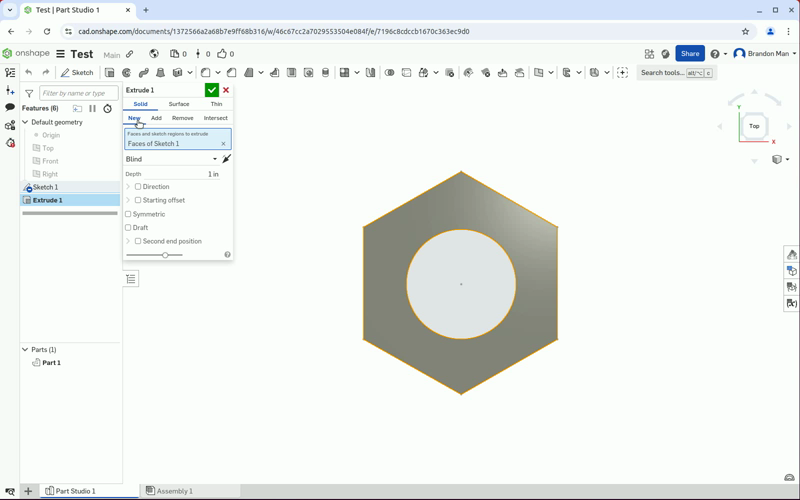
key(tab, 4)
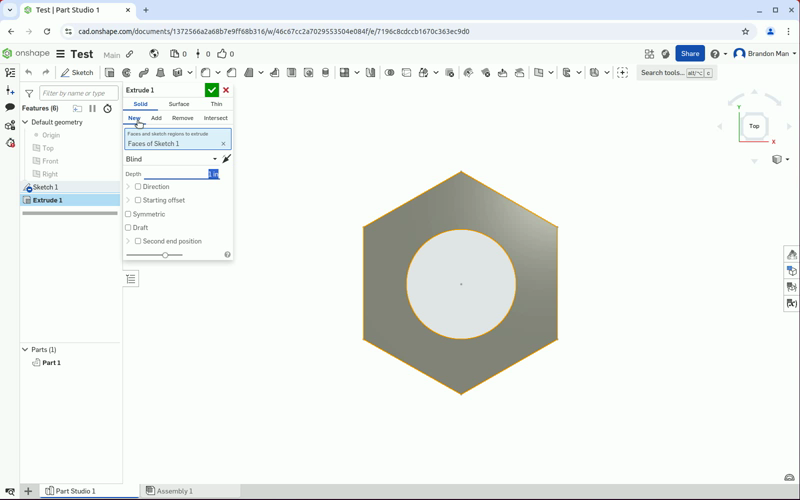
text(0.722)
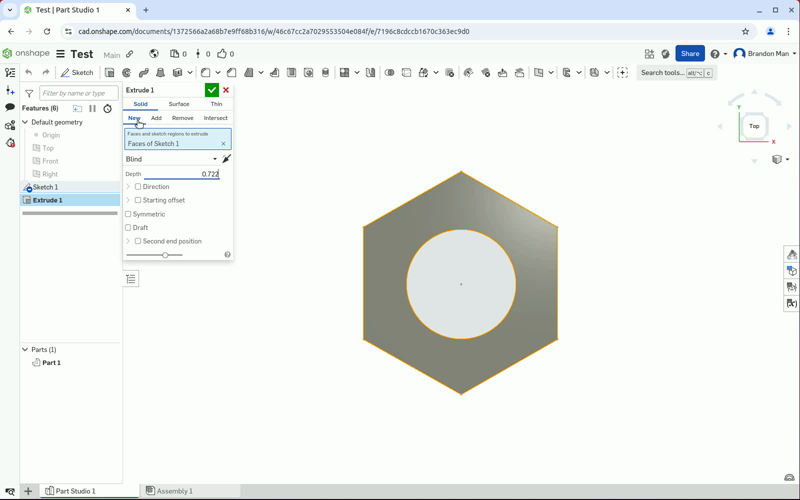
key(enter)
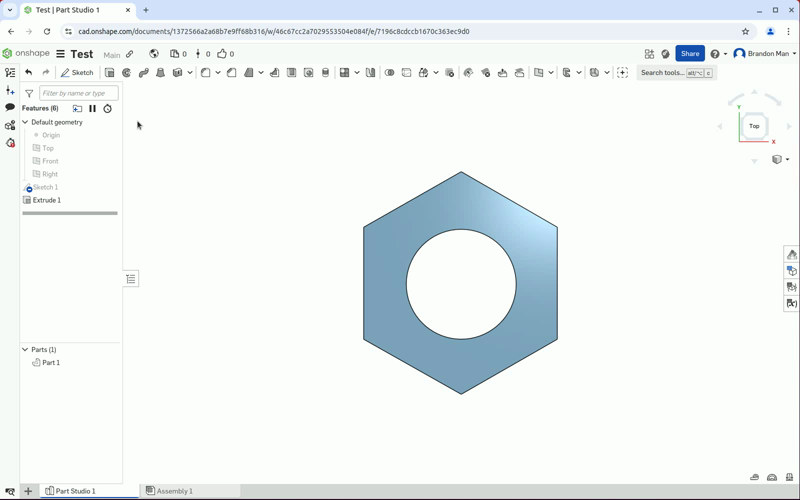
key(shift+h)
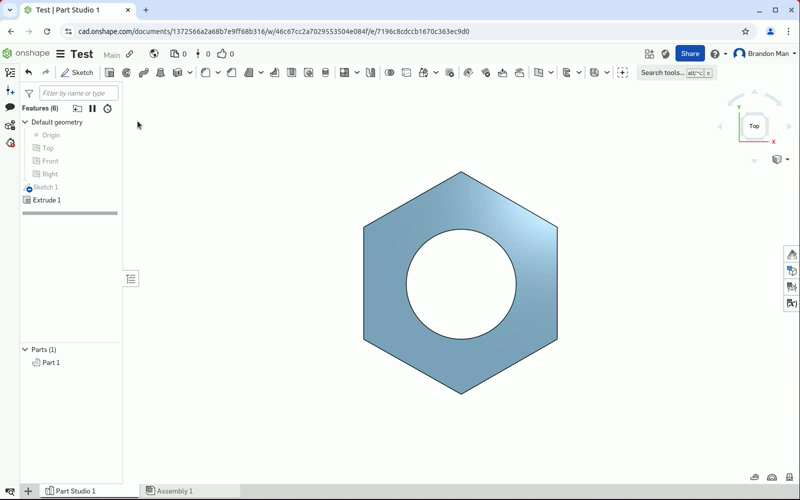
key(shift+h)
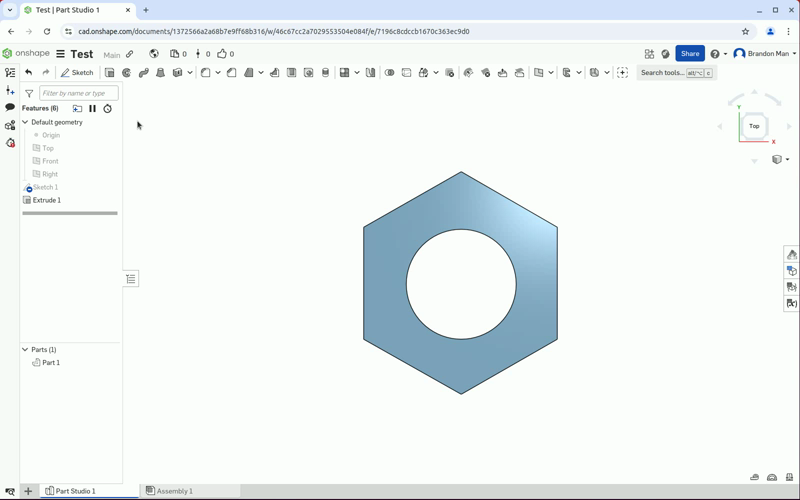
mouse_move(73, 189)
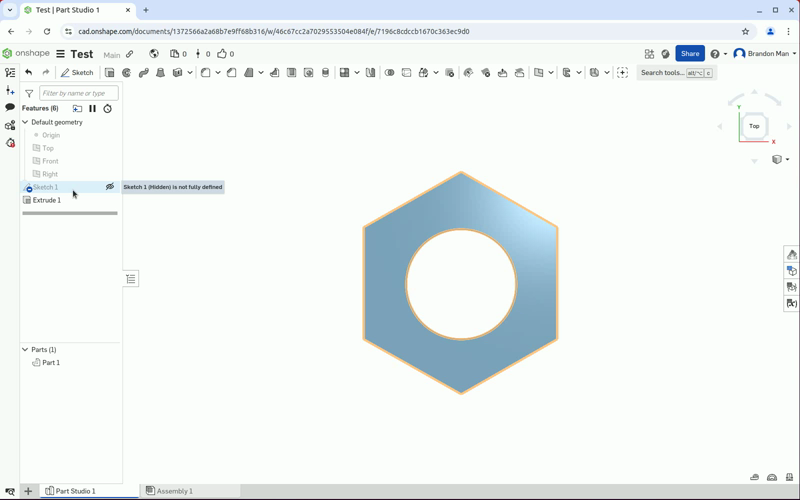
click(73, 189)
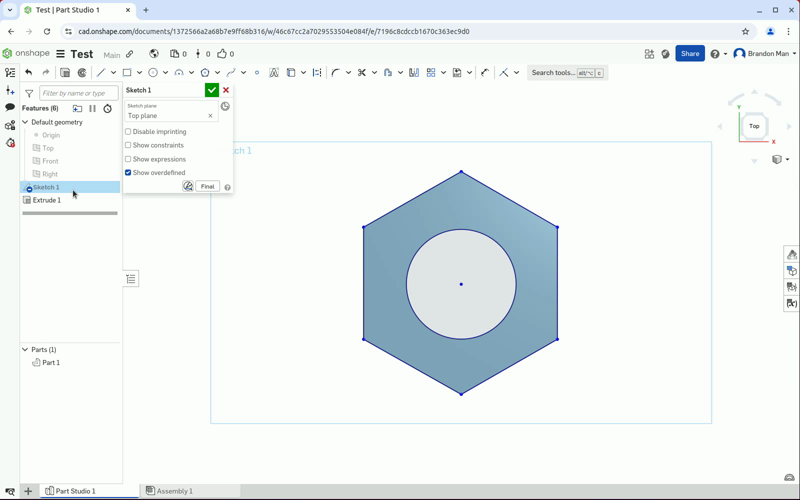
mouse_move(229, 92)
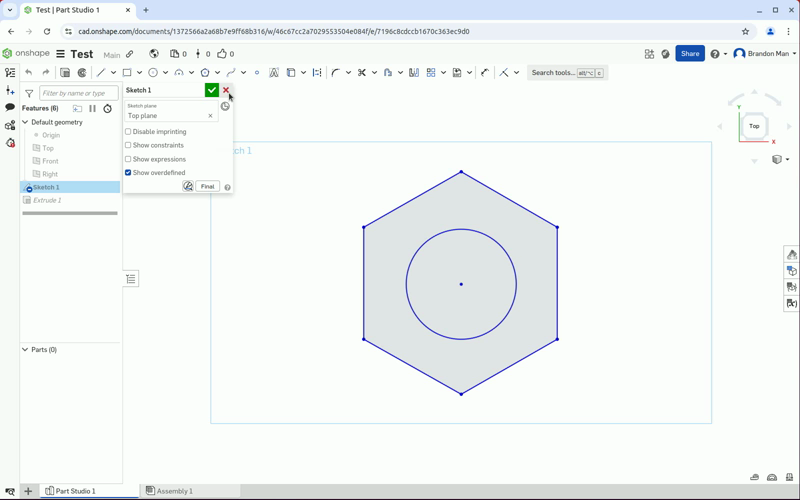
click(229, 92)
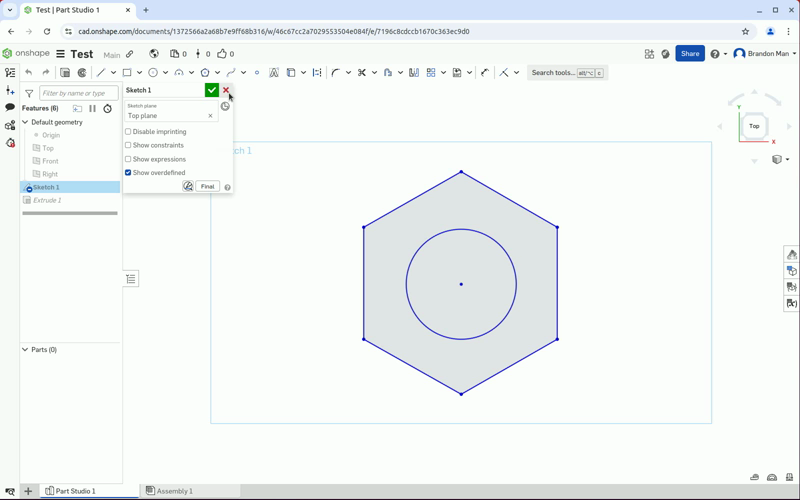
key(shift+s)
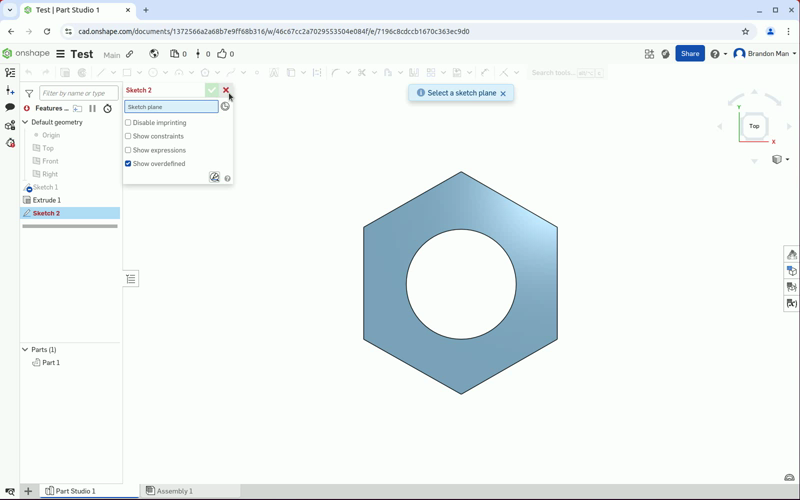
mouse_move(73, 150)
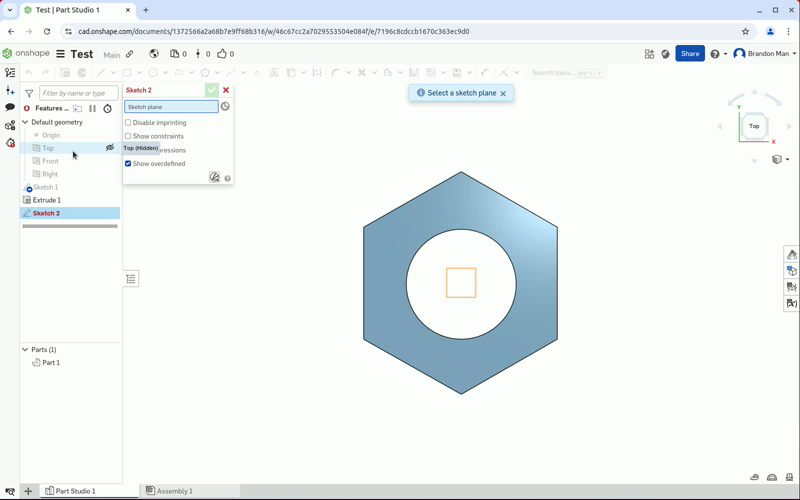
click(73, 150)
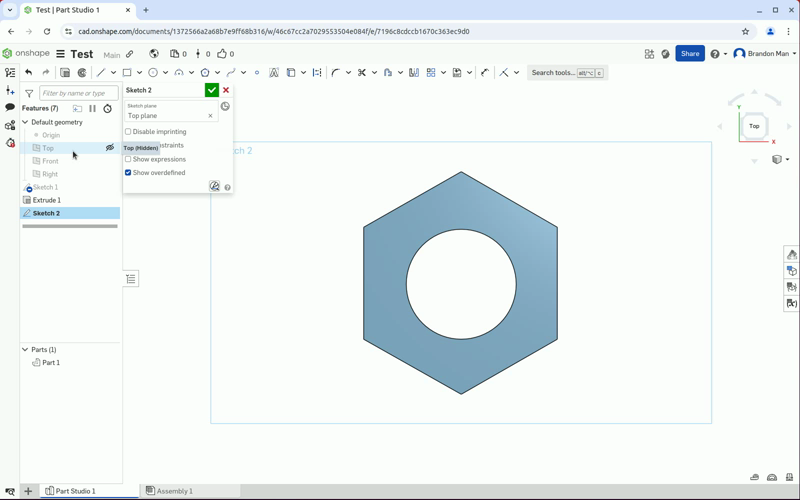
mouse_move(73, 352)
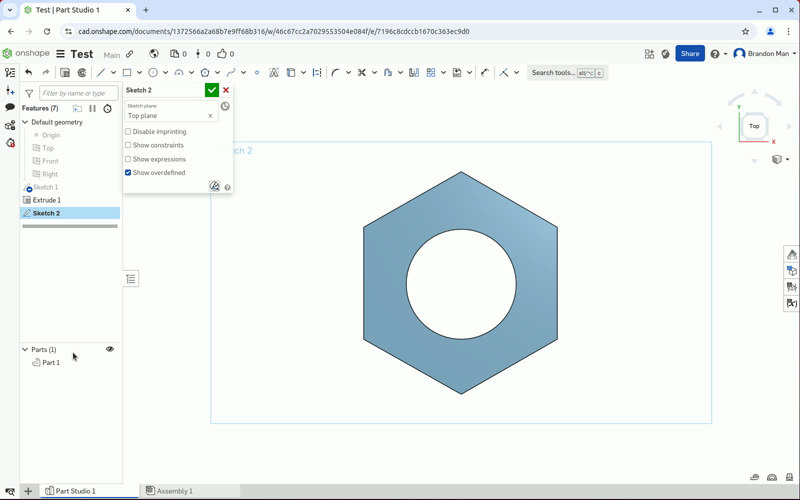
key(y)
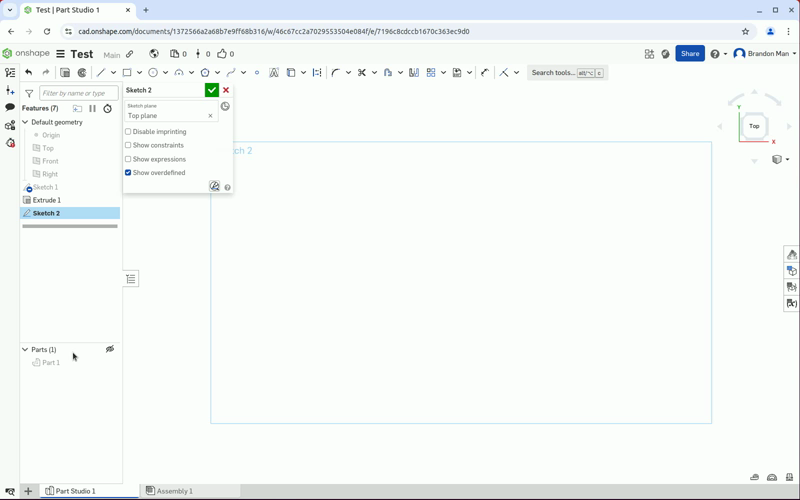
key(c)
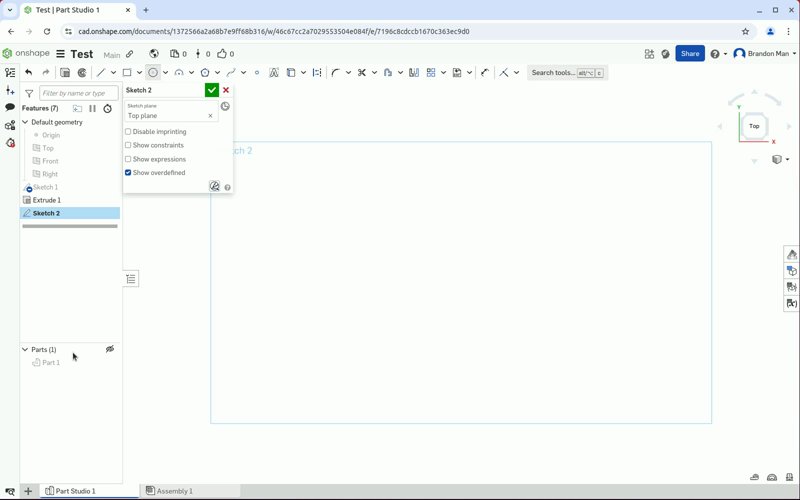
key_down(shift)
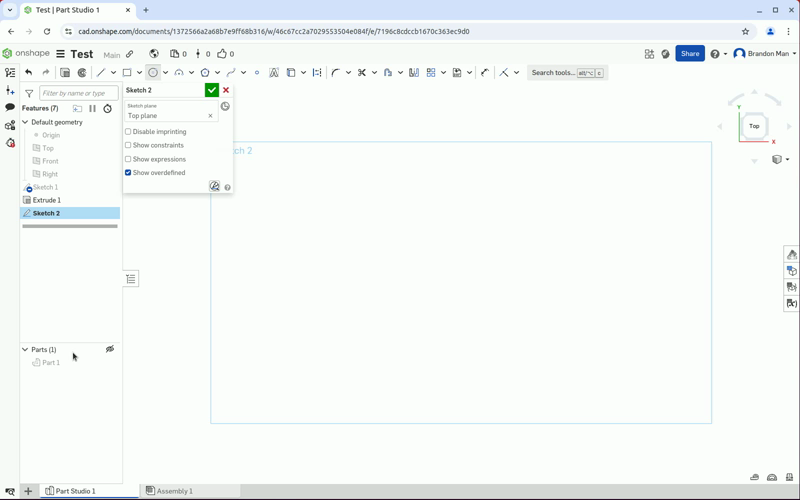
mouse_move(461, 282)
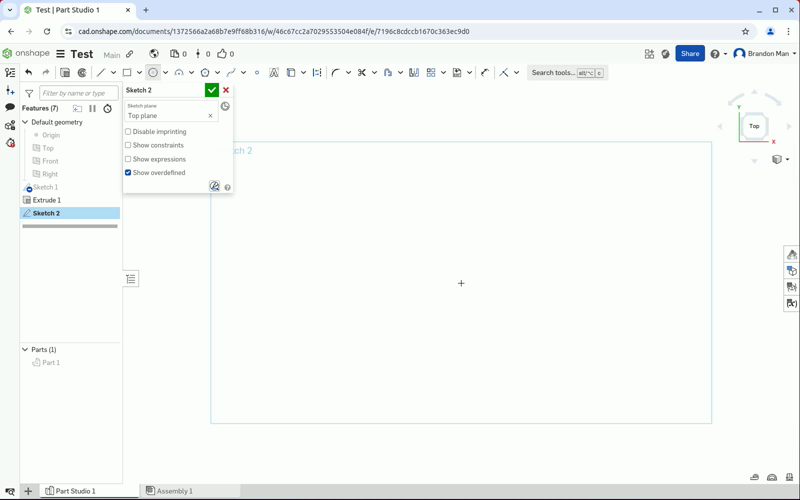
click(461, 282)
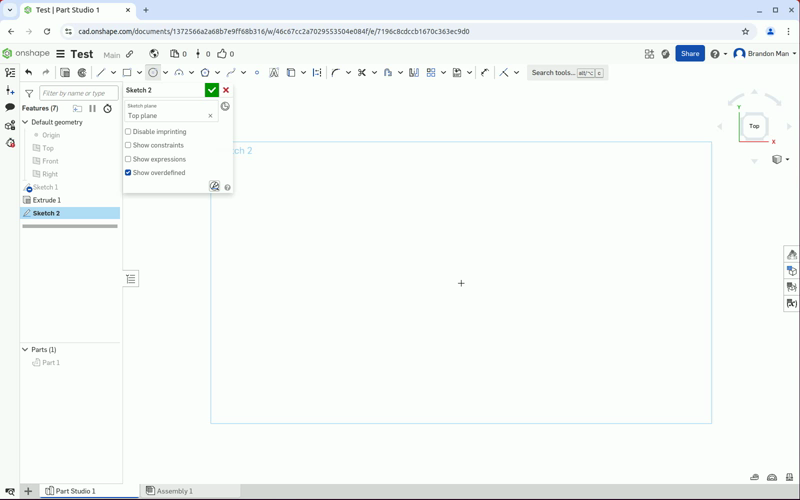
key_up(shift)
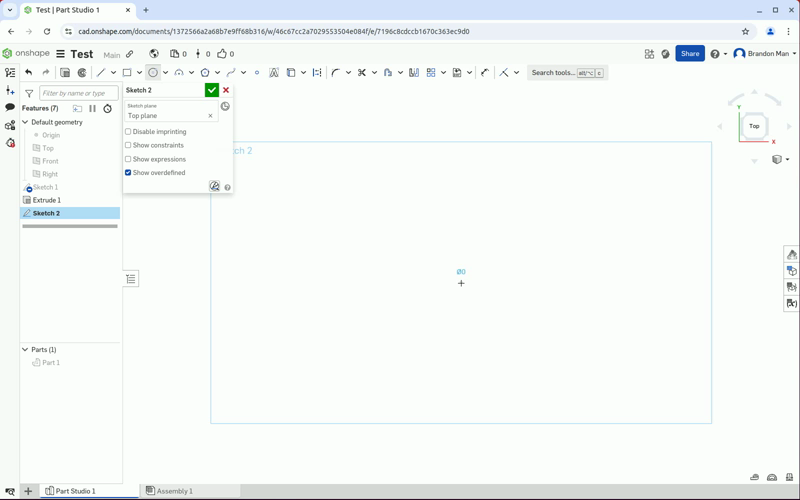
mouse_move(518, 282)
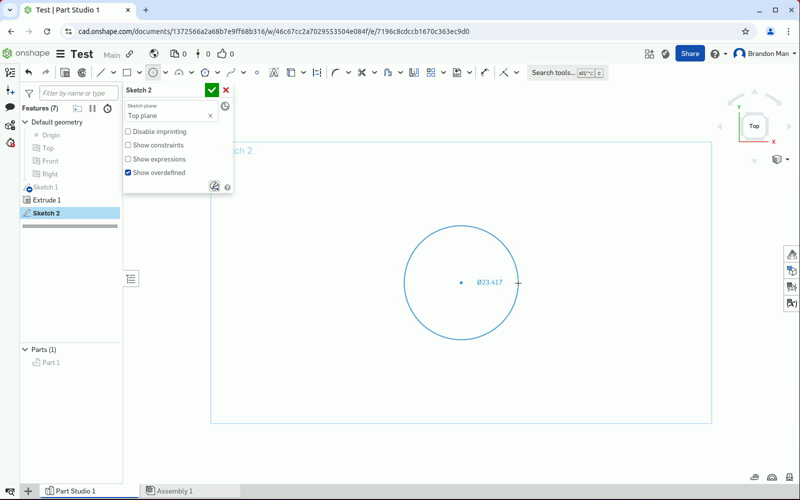
click(518, 282)
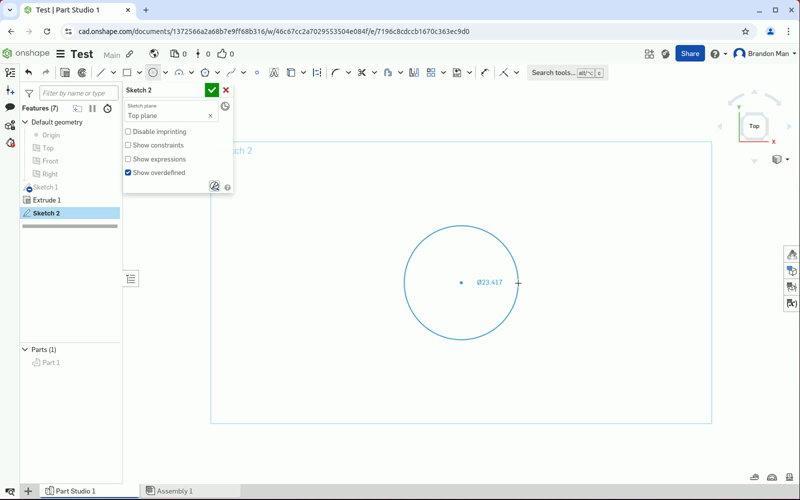
key(esc)
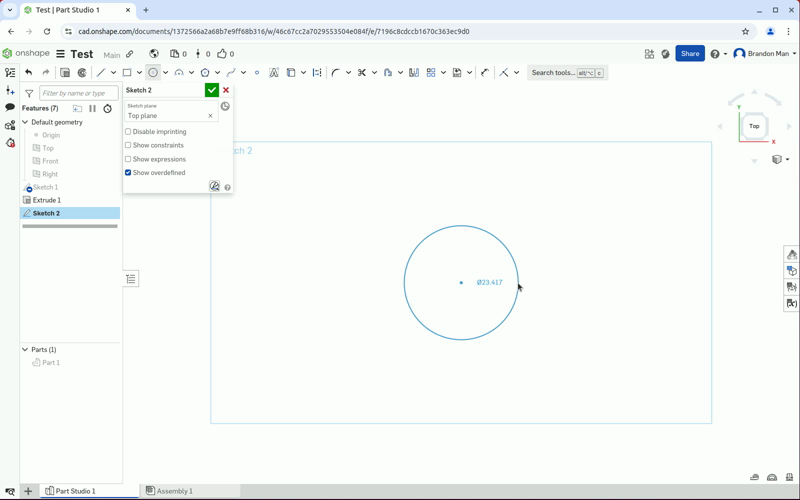
mouse_move(426, 271)
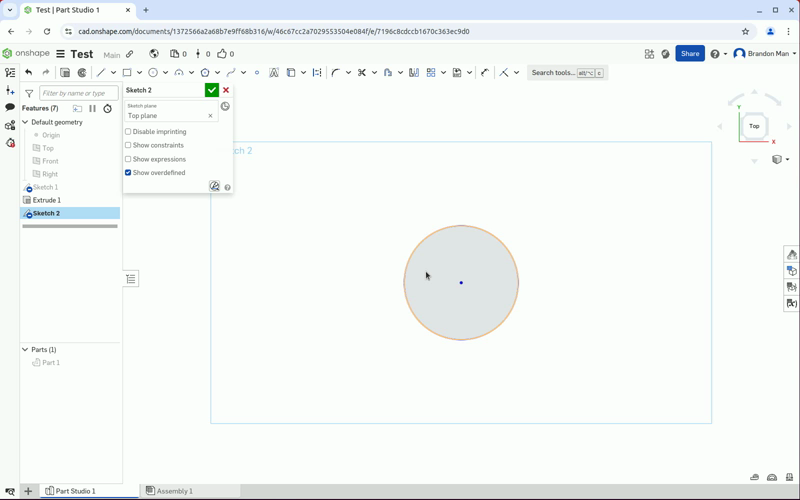
click(426, 271)
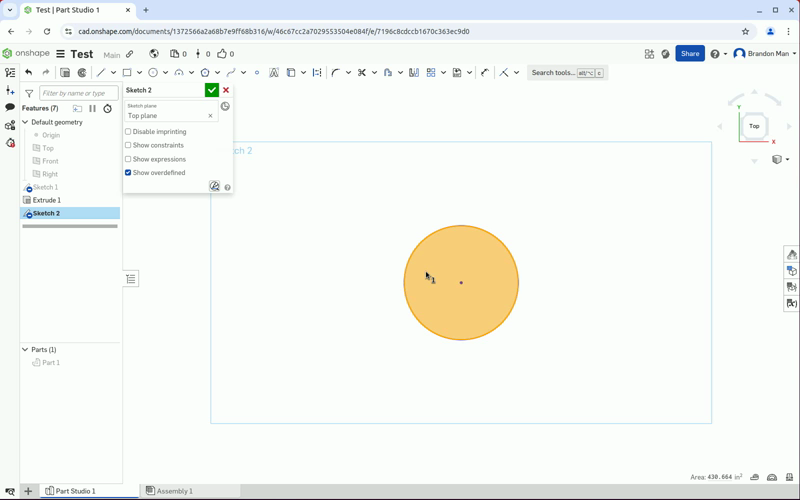
mouse_move(73, 352)
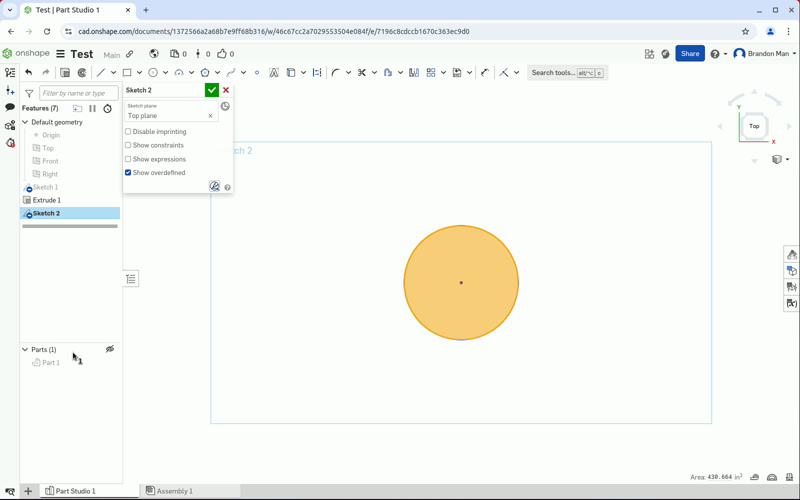
key(shift+y)
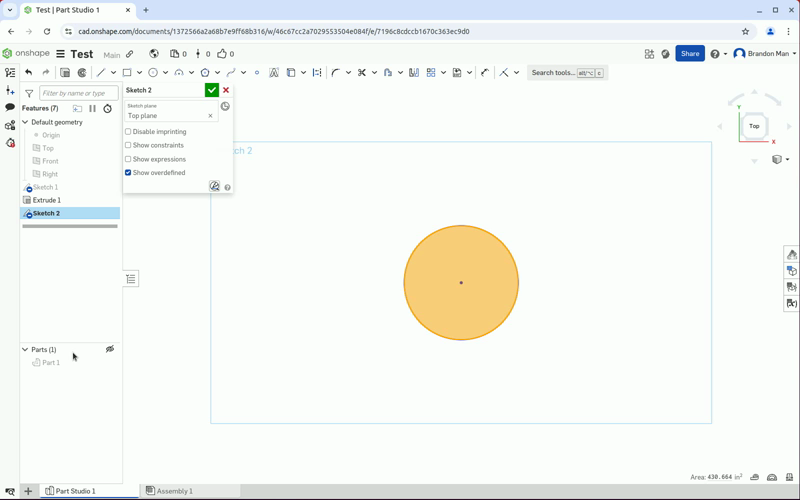
key(shift+e)
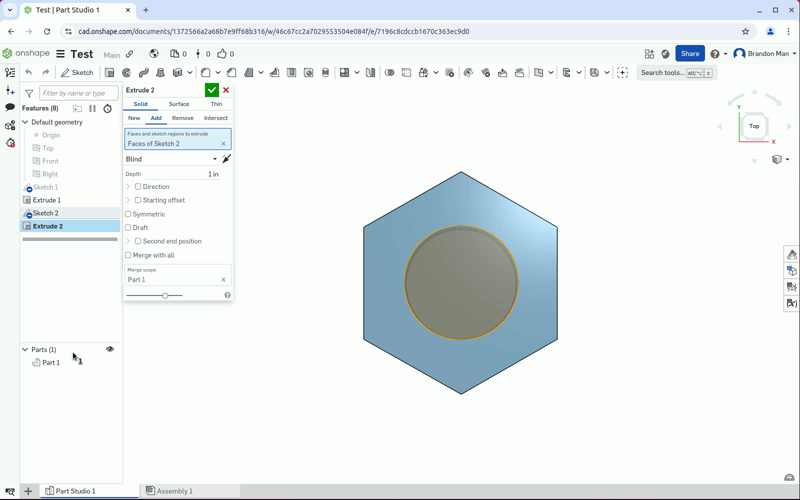
mouse_move(143, 106)
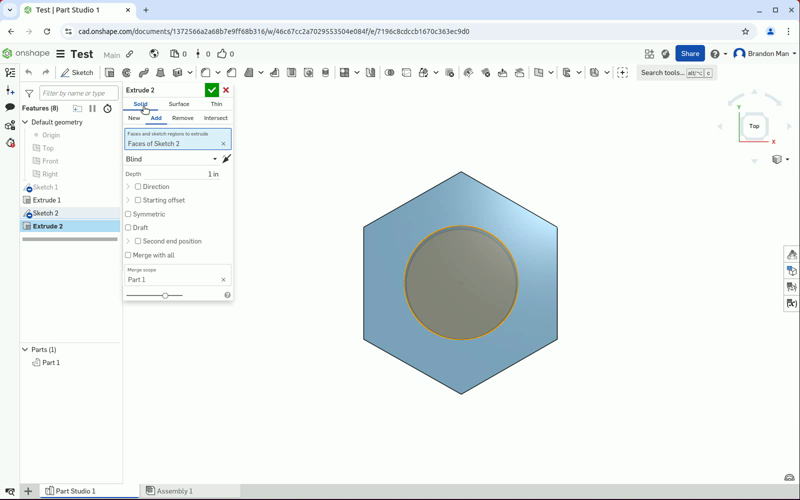
click(143, 106)
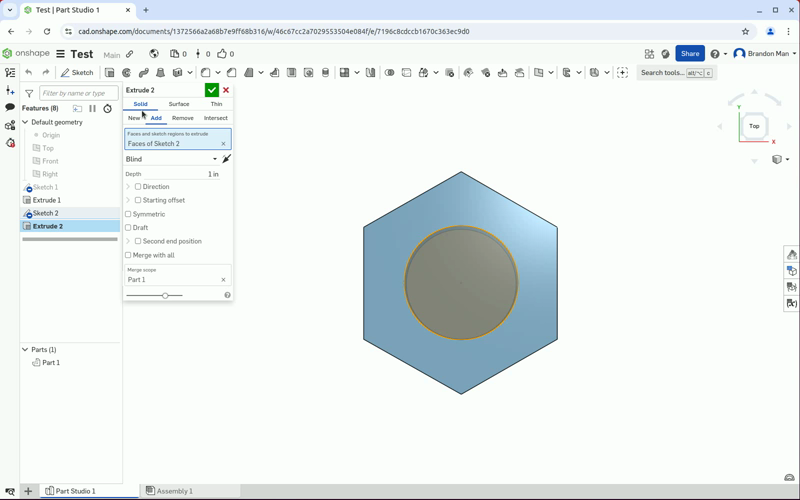
mouse_move(137, 120)
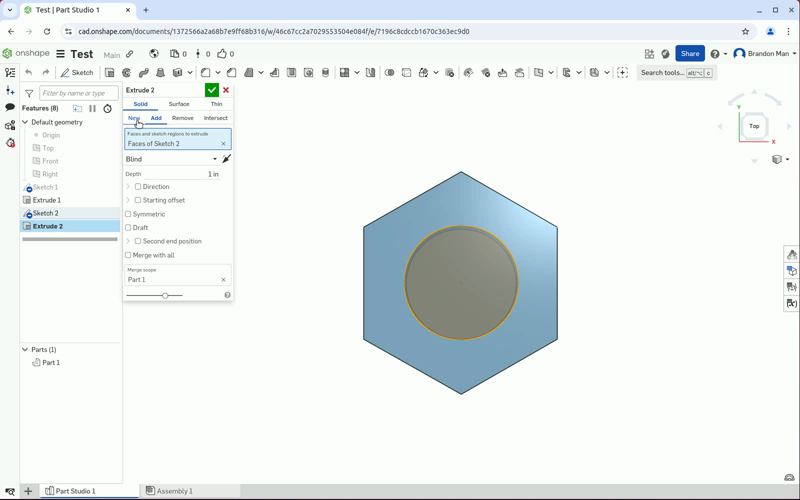
click(137, 120)
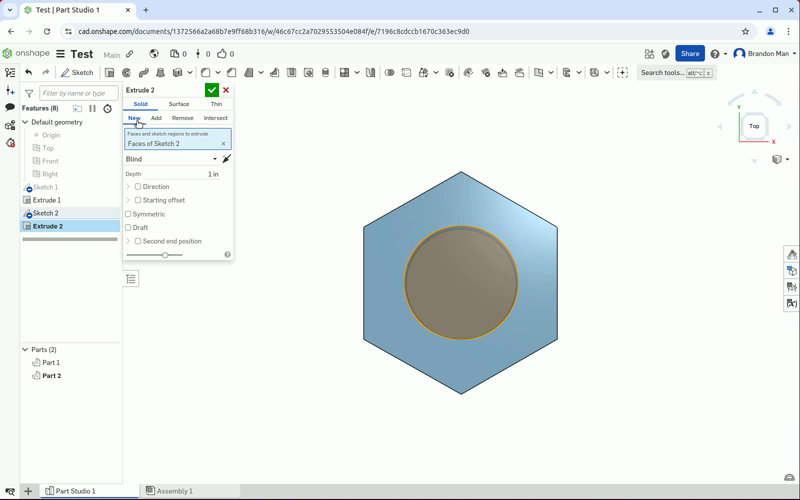
key(tab, 4)
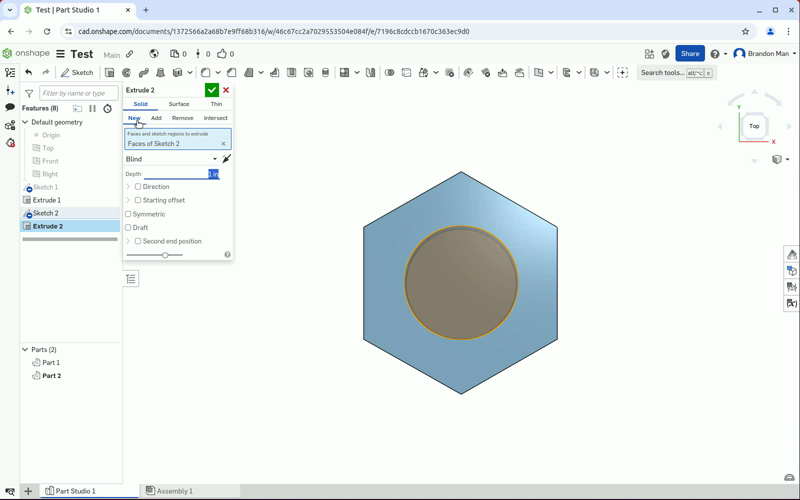
text(0.722)
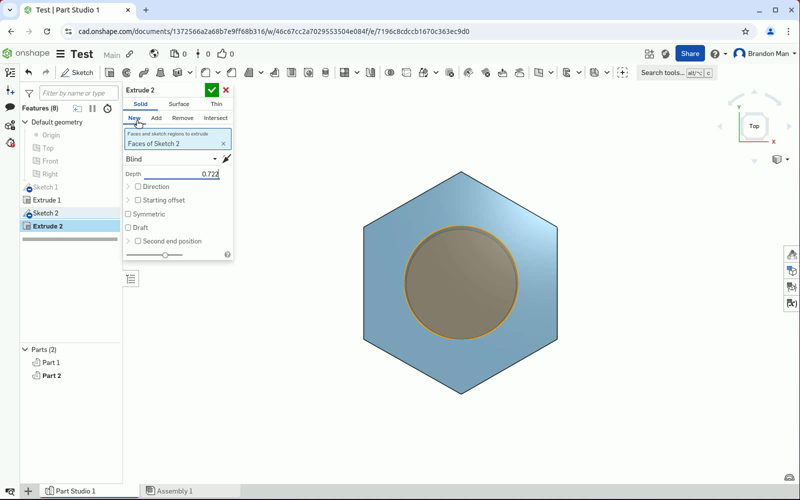
key(enter)
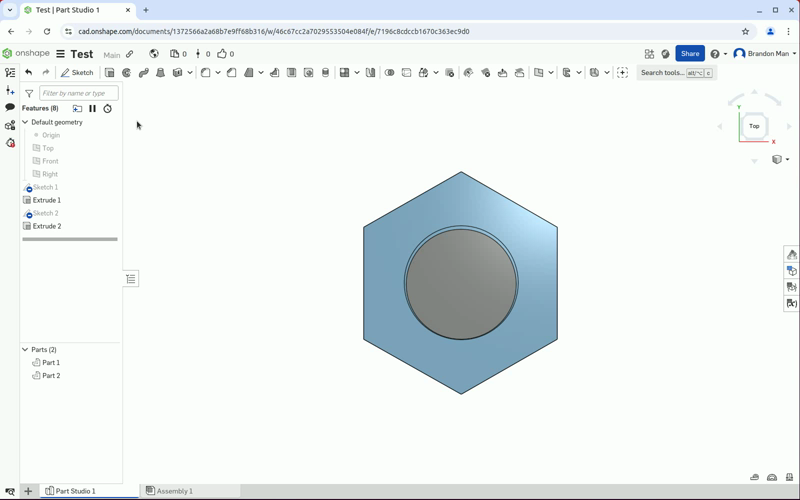
key(shift+h)
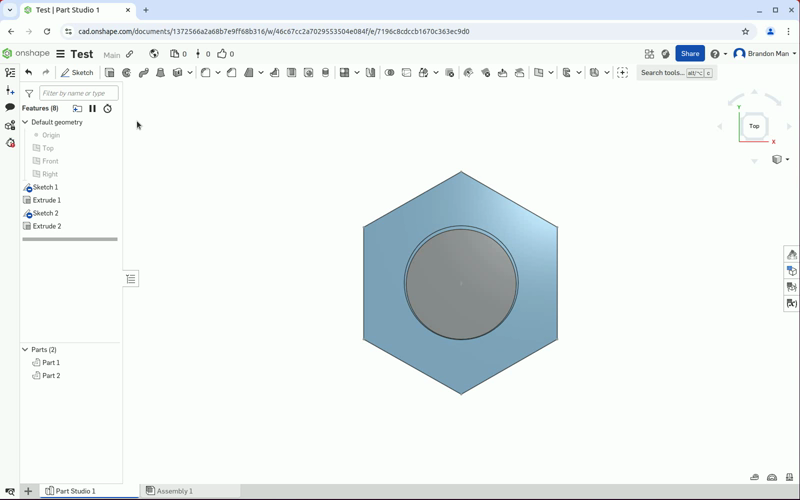
key(shift+h)
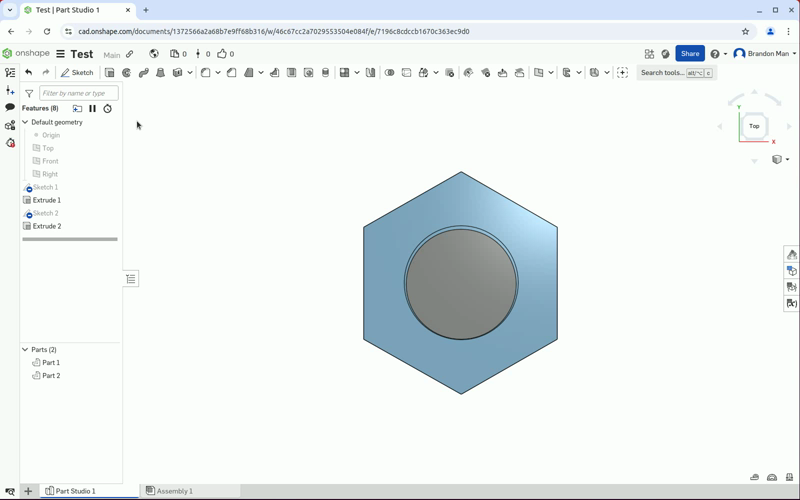
mouse_move(73, 189)
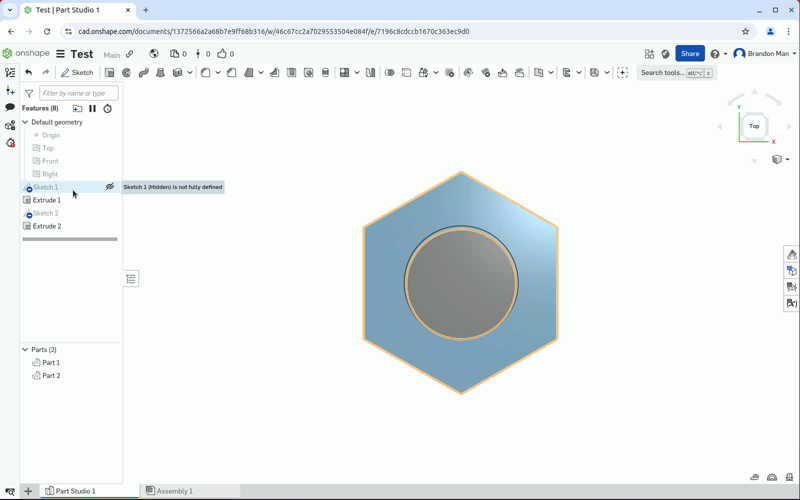
click(73, 189)
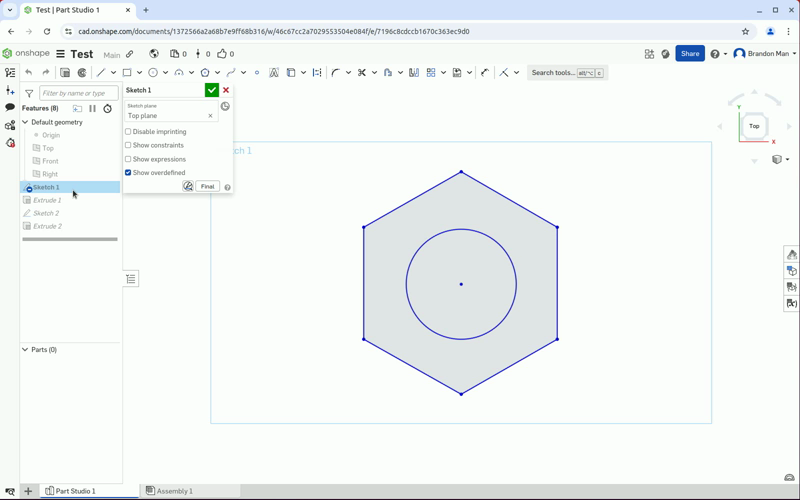
mouse_move(229, 92)
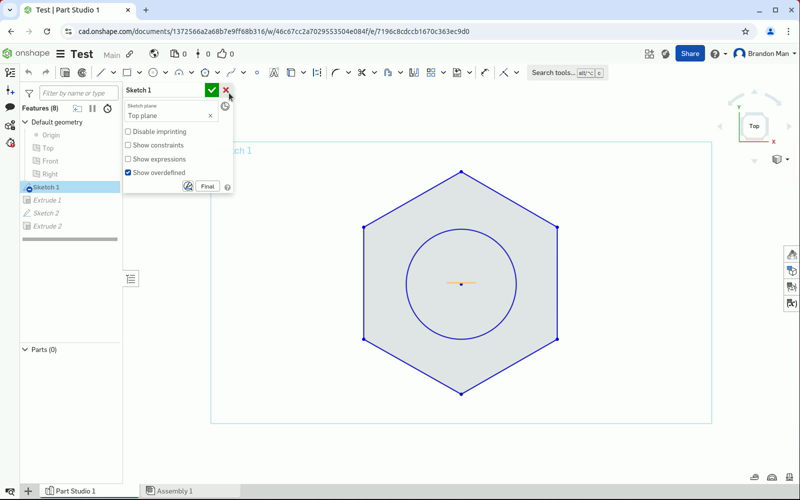
click(229, 92)
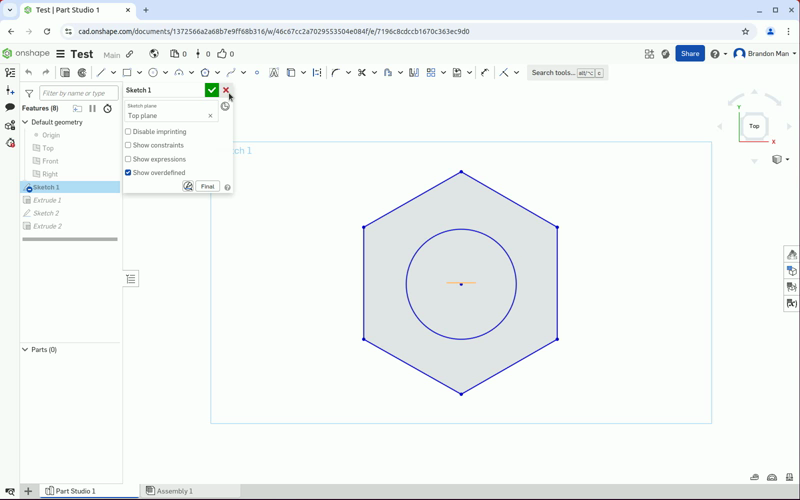
key(shift+s)
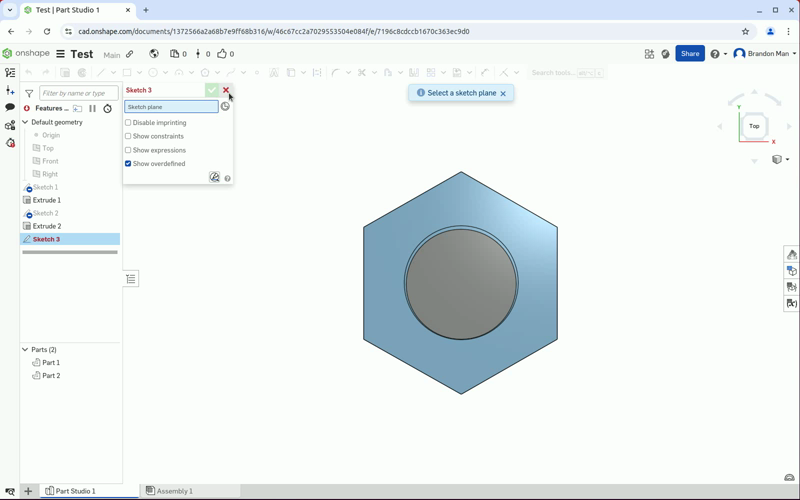
mouse_move(73, 150)
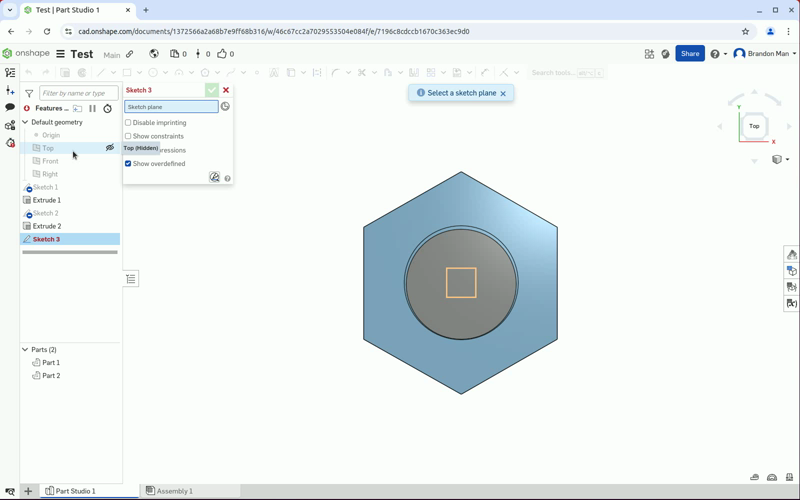
click(73, 150)
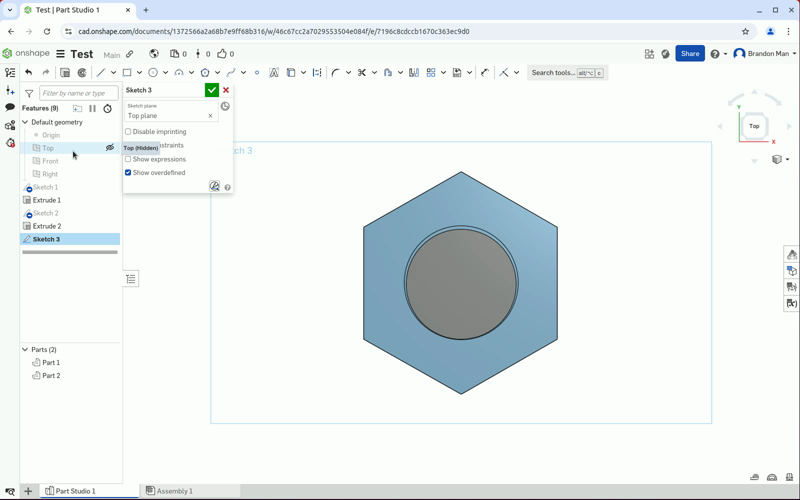
mouse_move(73, 352)
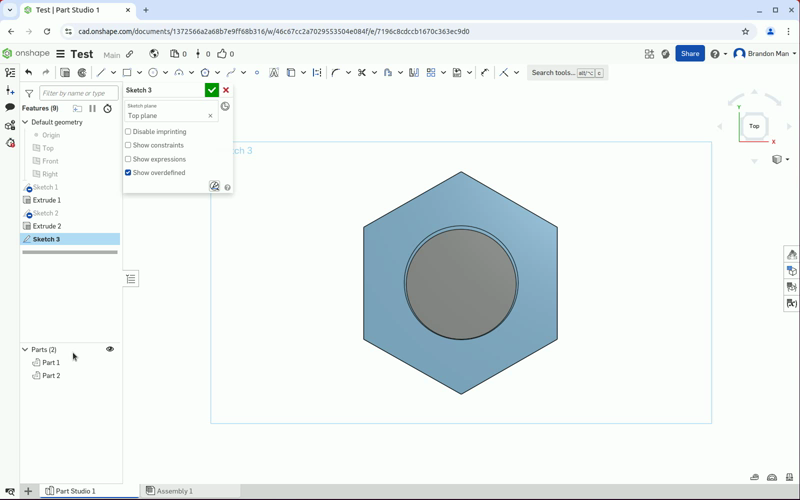
key(y)
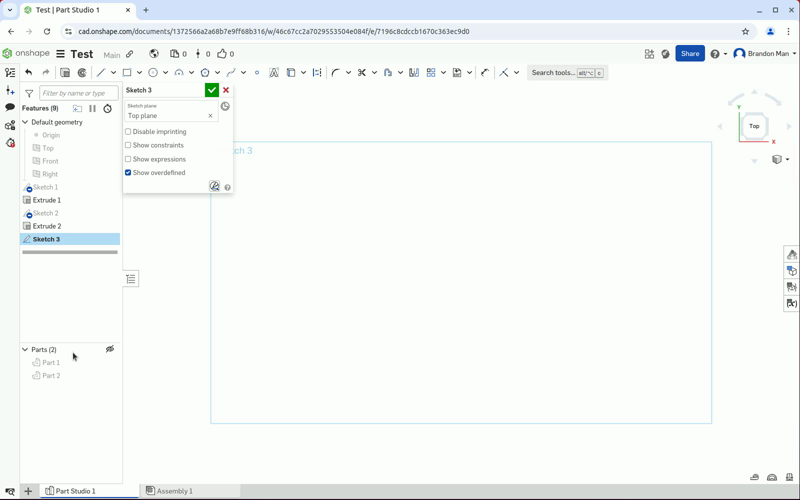
key(l)
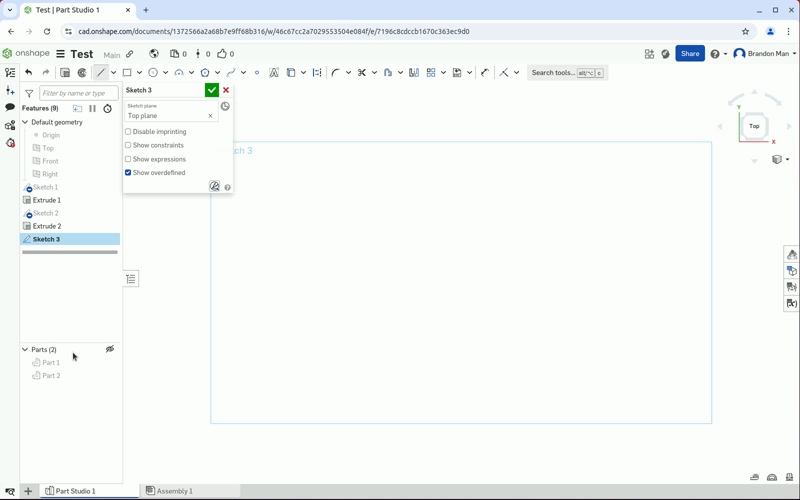
key_down(shift)
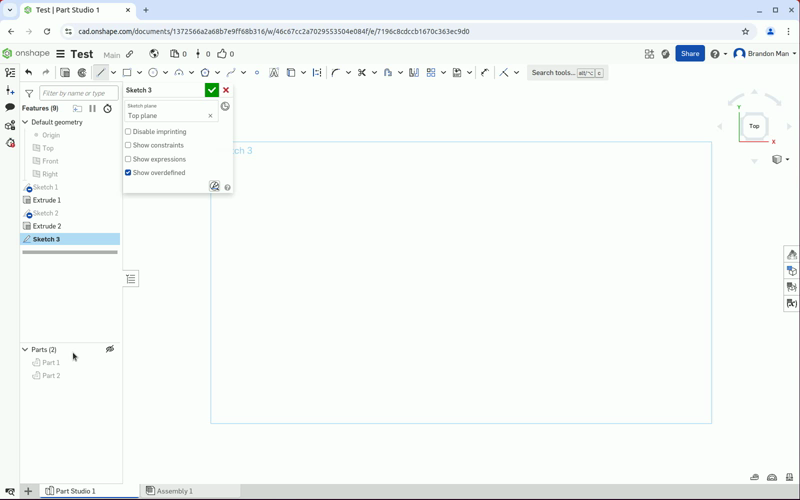
mouse_move(363, 339)
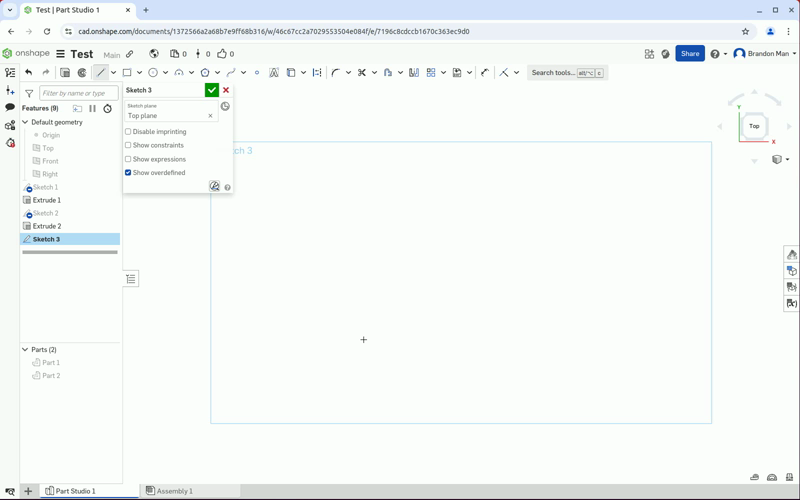
click(363, 339)
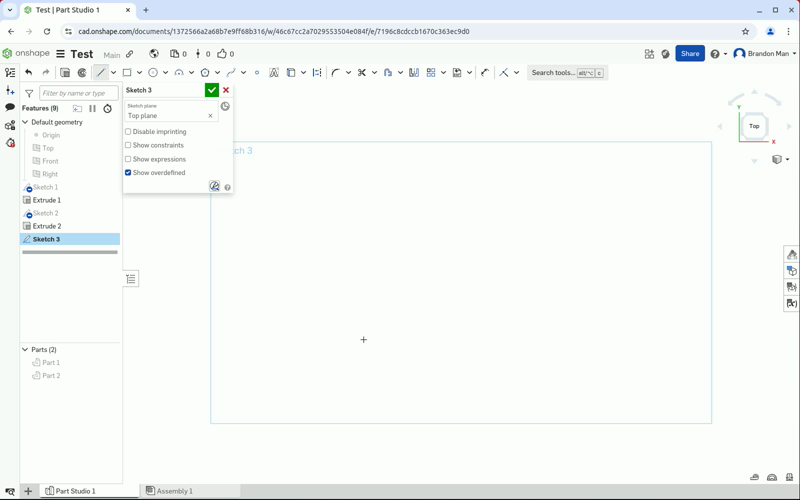
key_up(shift)
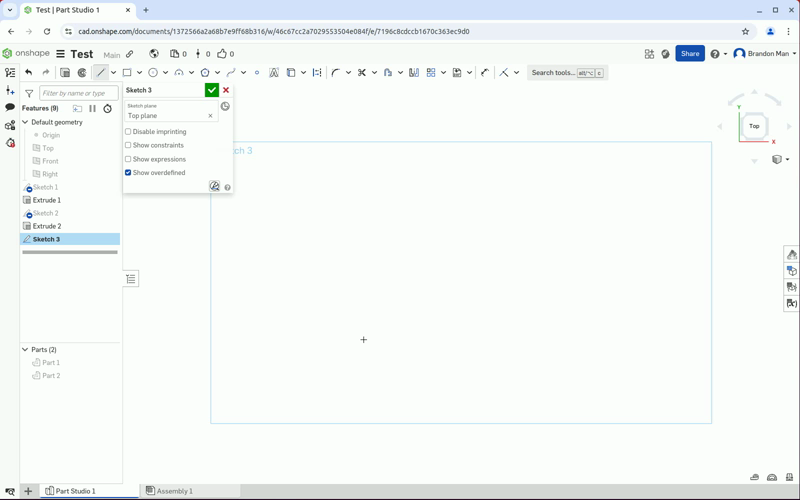
key_down(shift)
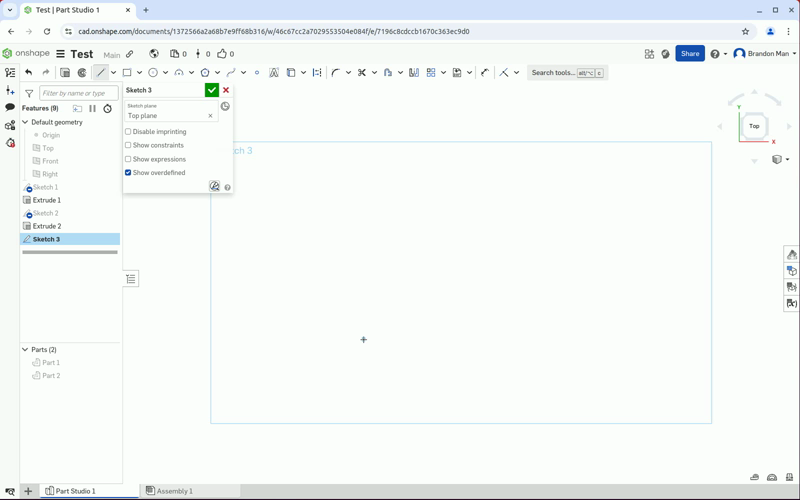
mouse_move(461, 394)
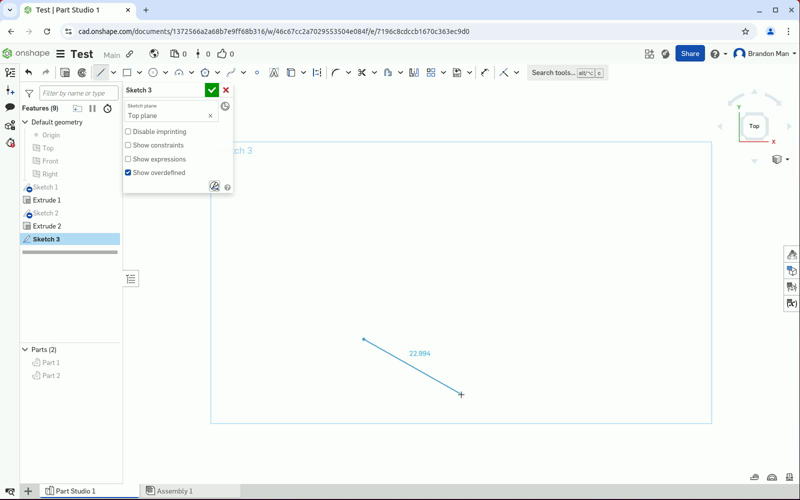
click(461, 394)
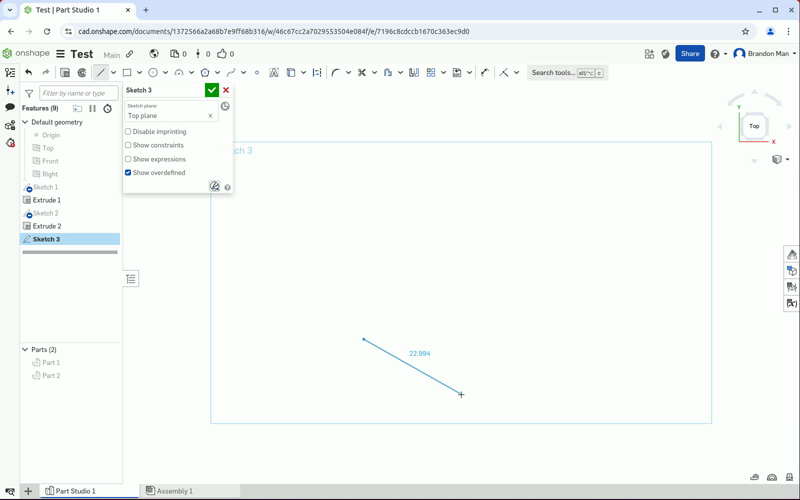
key_up(shift)
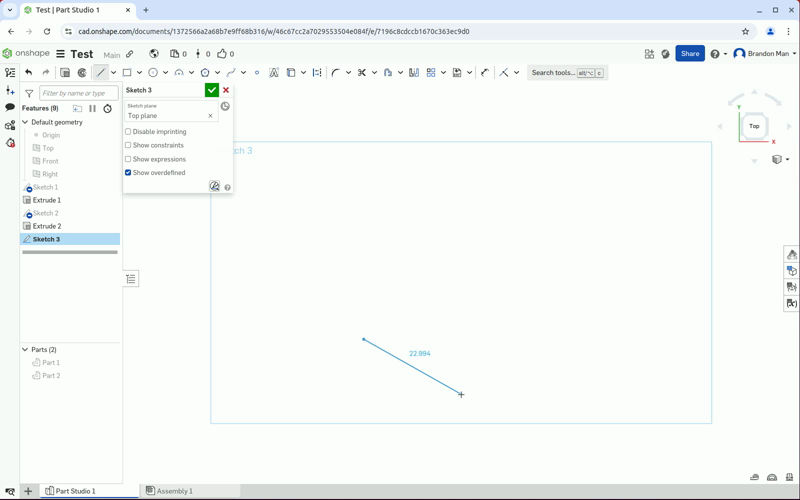
key_down(shift)
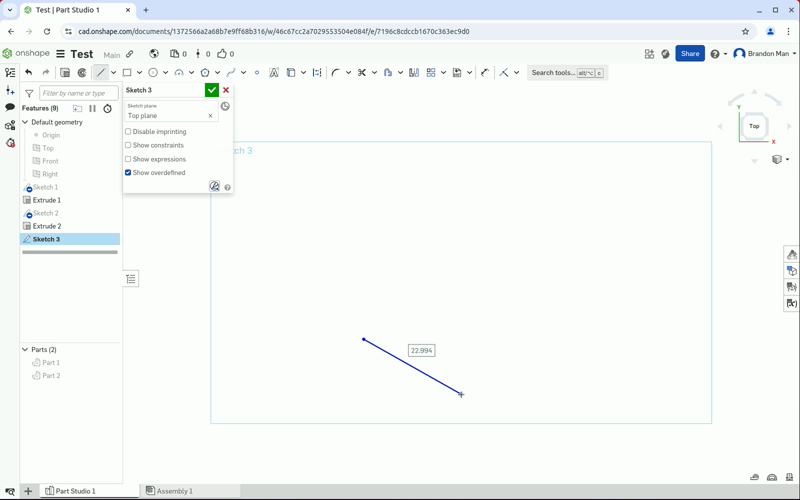
mouse_move(557, 339)
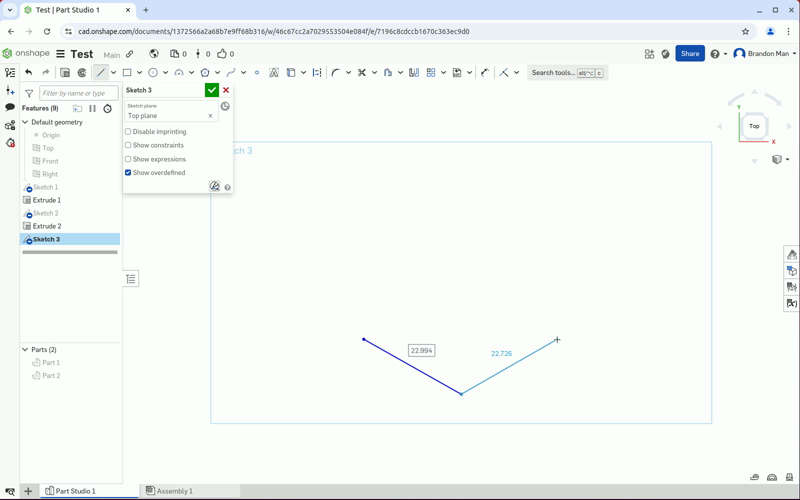
click(557, 339)
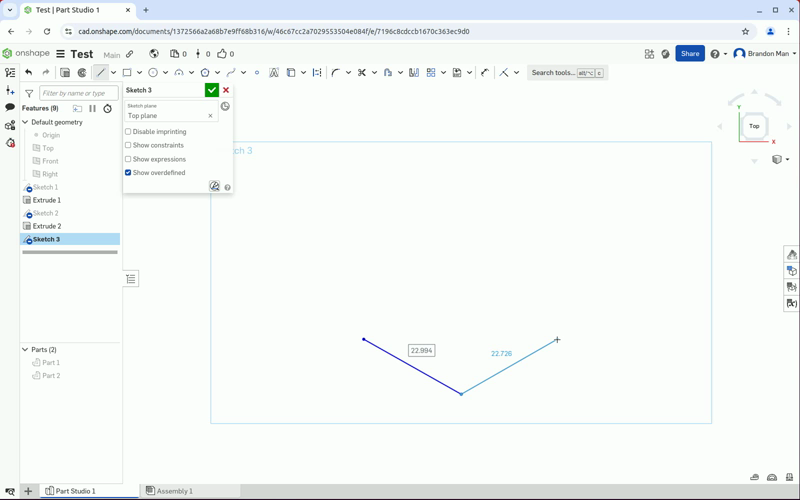
key_up(shift)
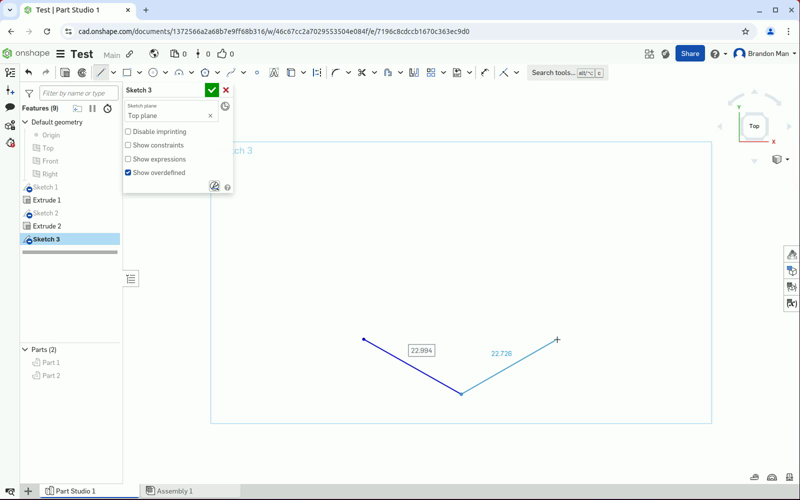
key_down(shift)
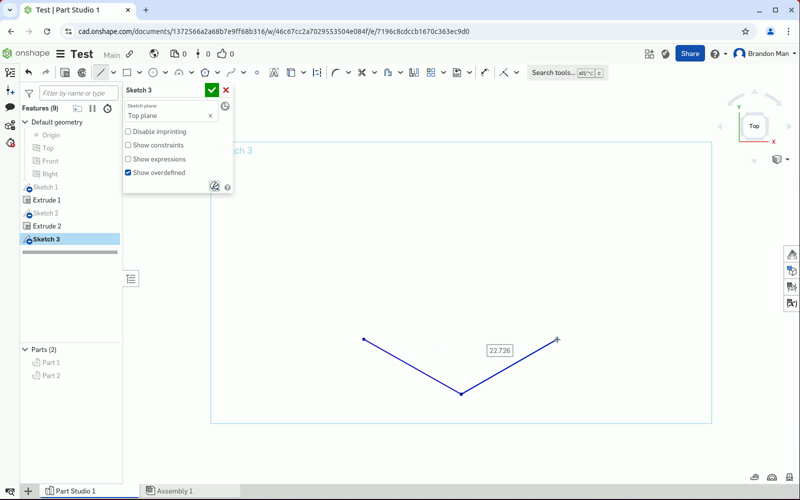
mouse_move(557, 227)
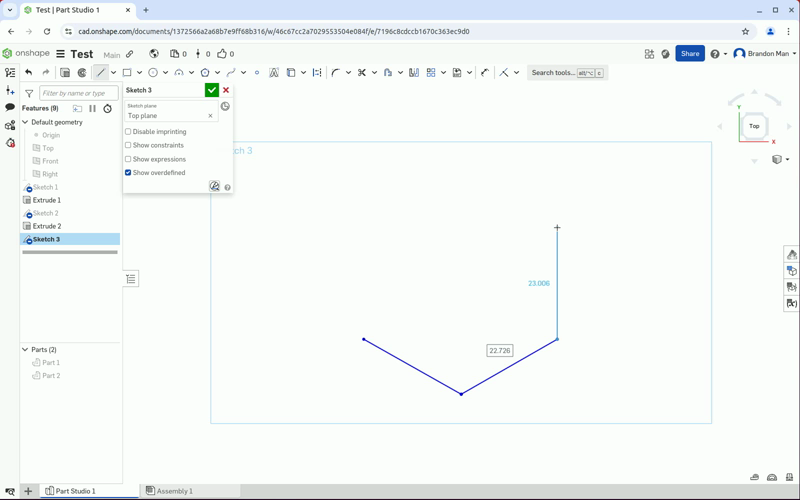
click(557, 227)
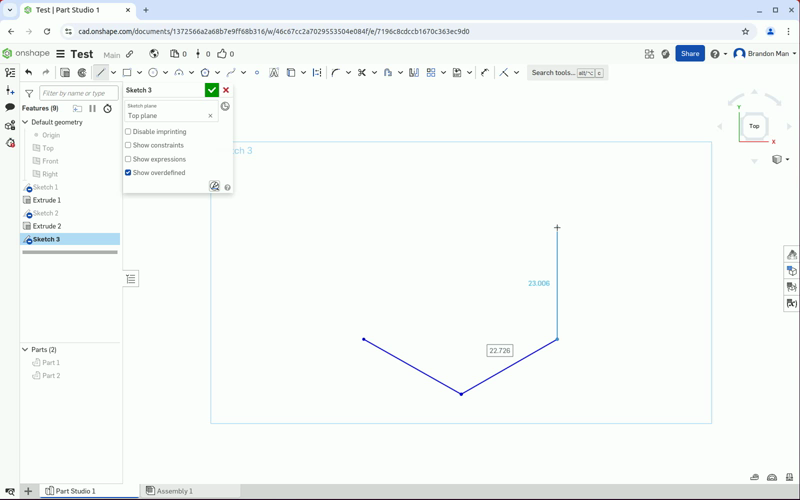
key_up(shift)
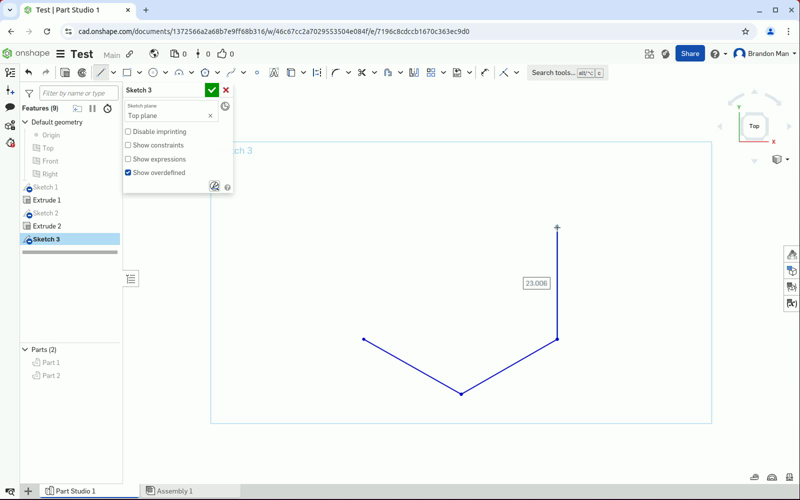
key_down(shift)
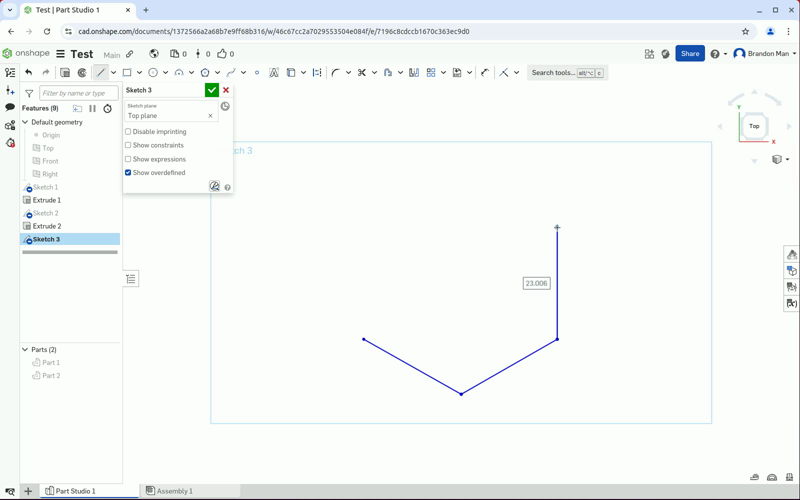
mouse_move(461, 171)
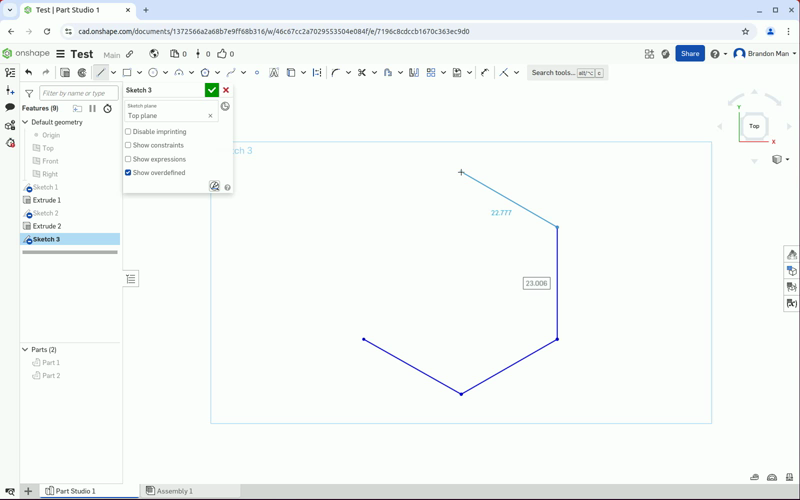
click(461, 171)
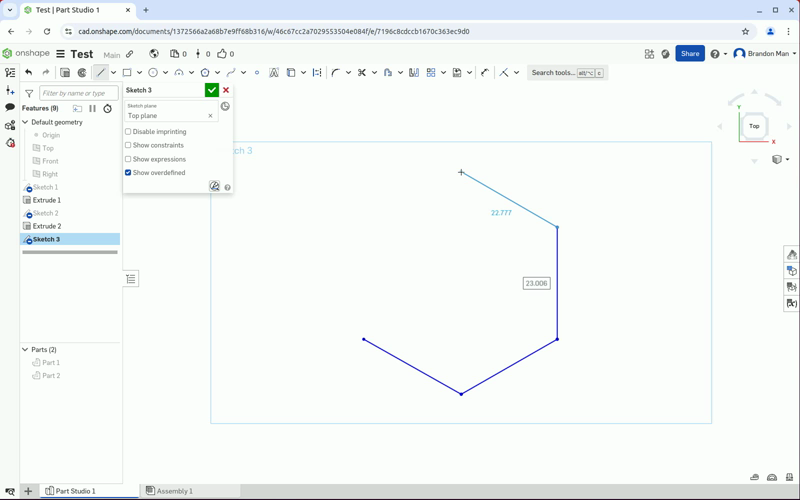
key_up(shift)
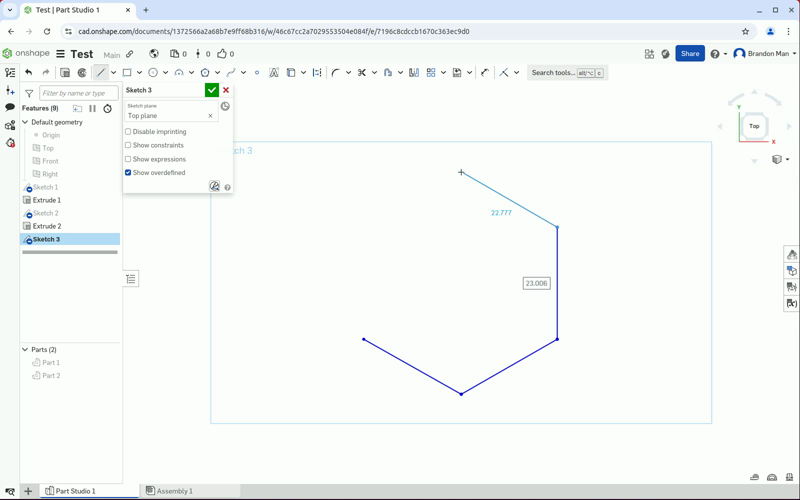
key_down(shift)
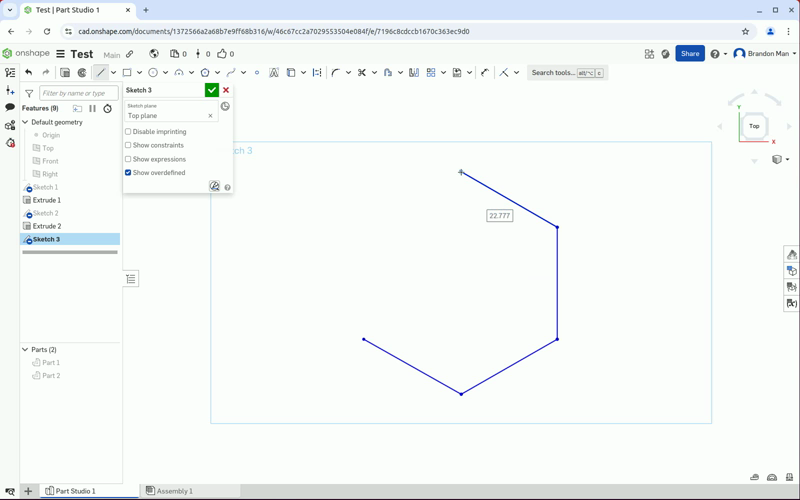
mouse_move(363, 227)
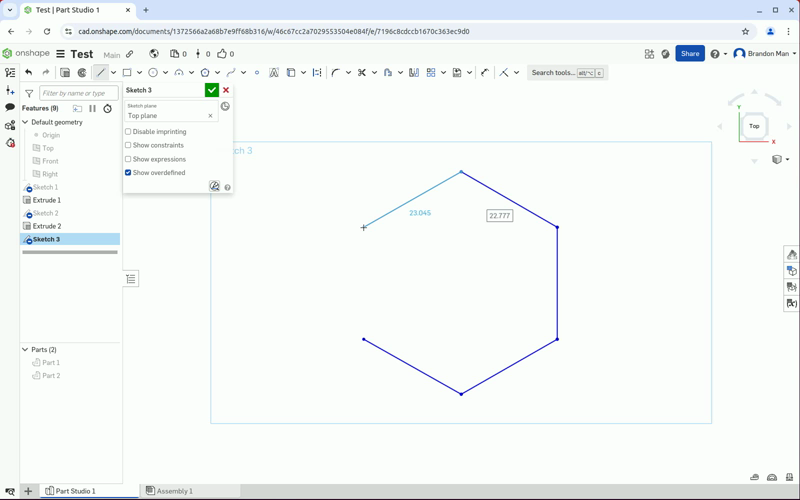
click(363, 227)
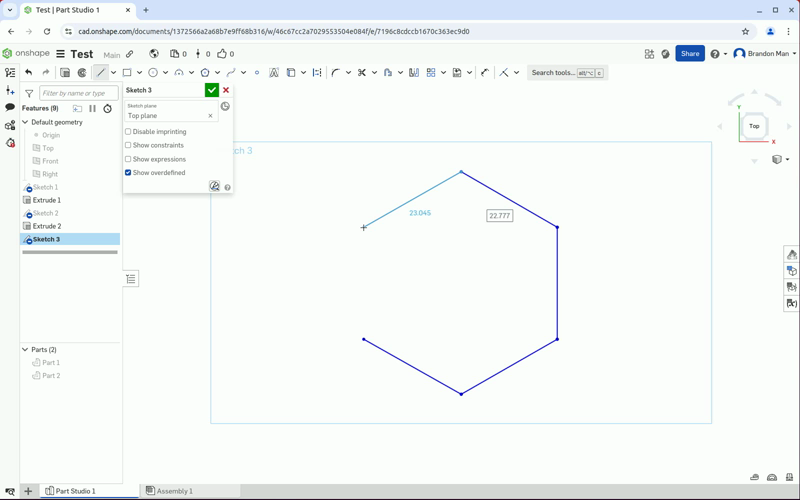
key_up(shift)
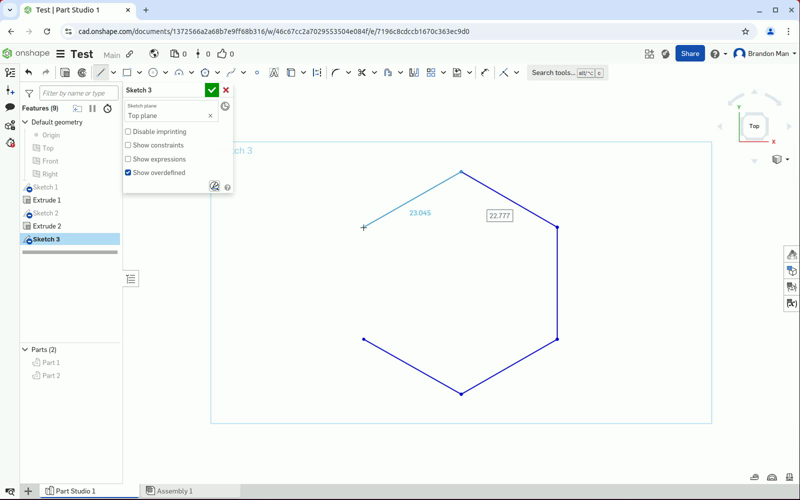
key_down(shift)
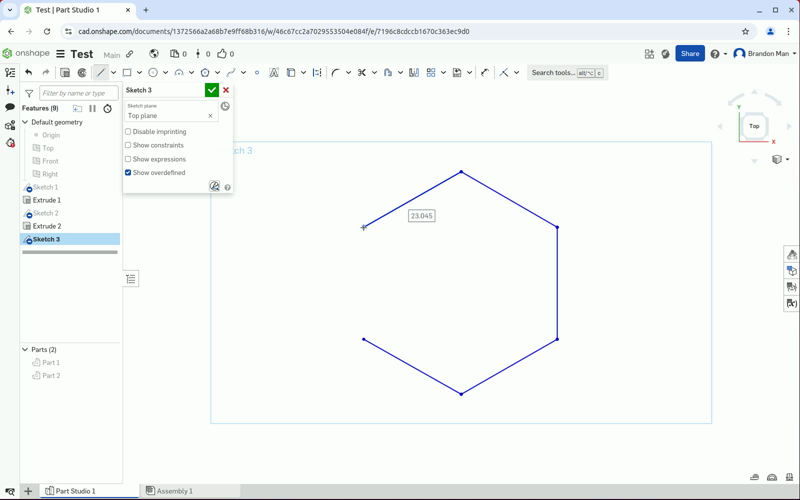
mouse_move(363, 339)
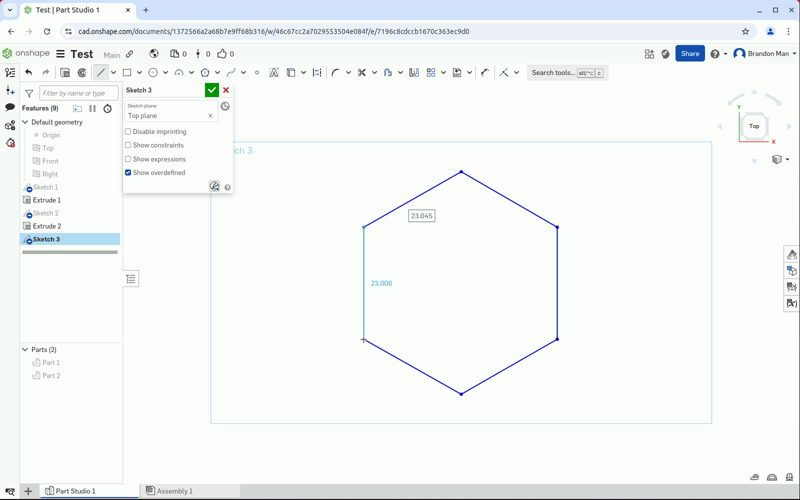
key_up(shift)
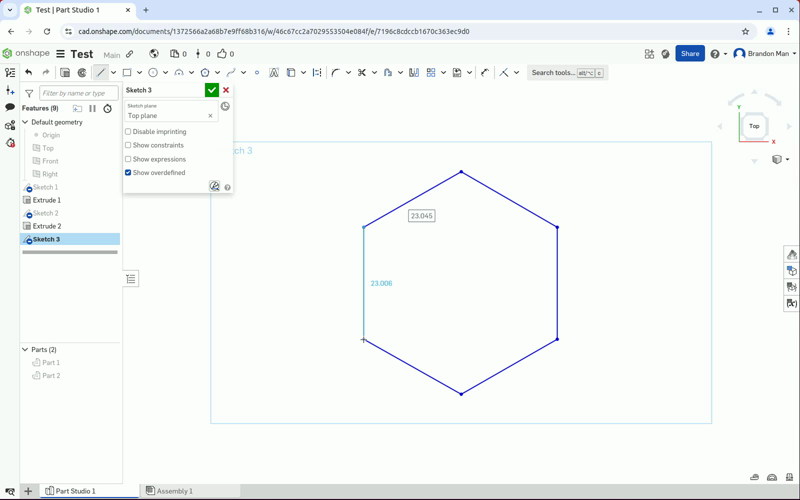
click(363, 339)
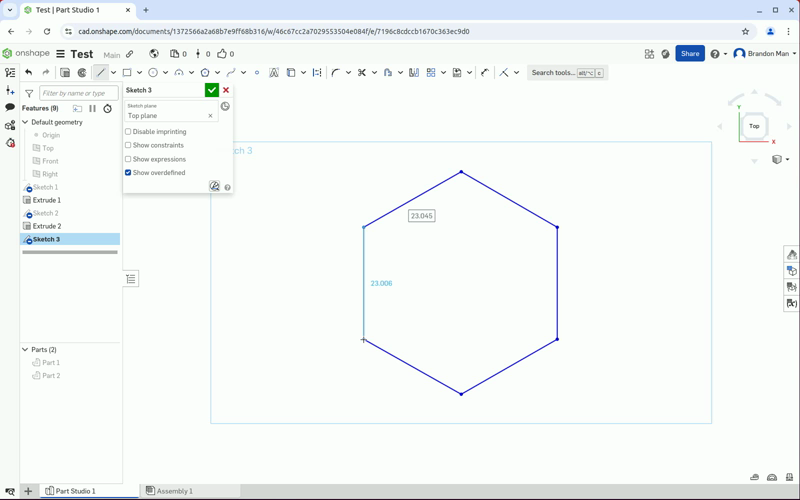
key(esc)
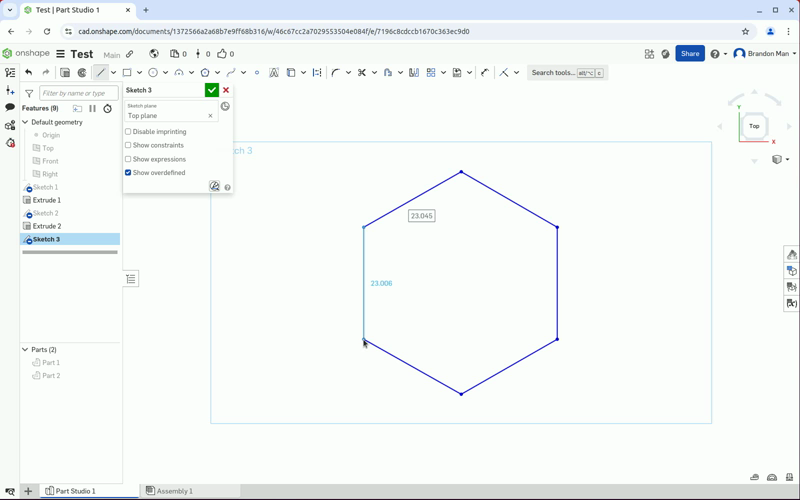
key(c)
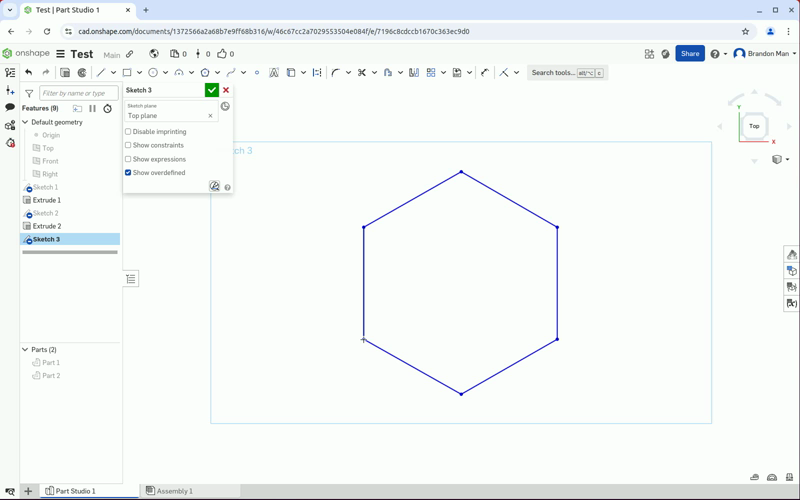
key_down(shift)
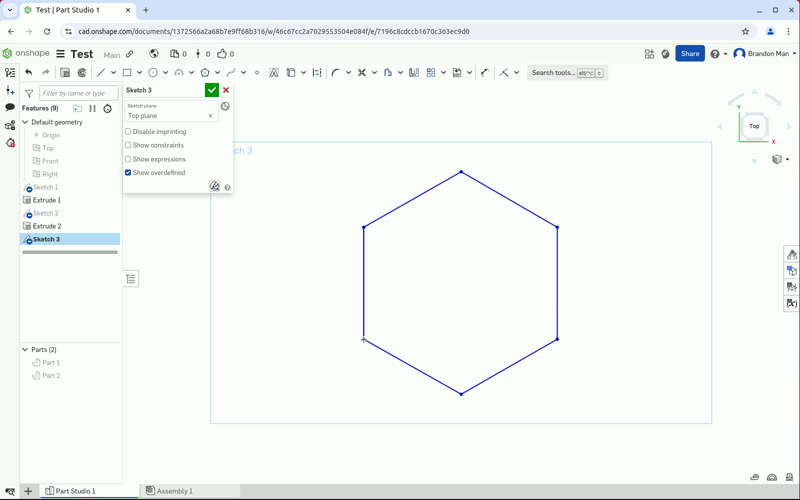
mouse_move(461, 284)
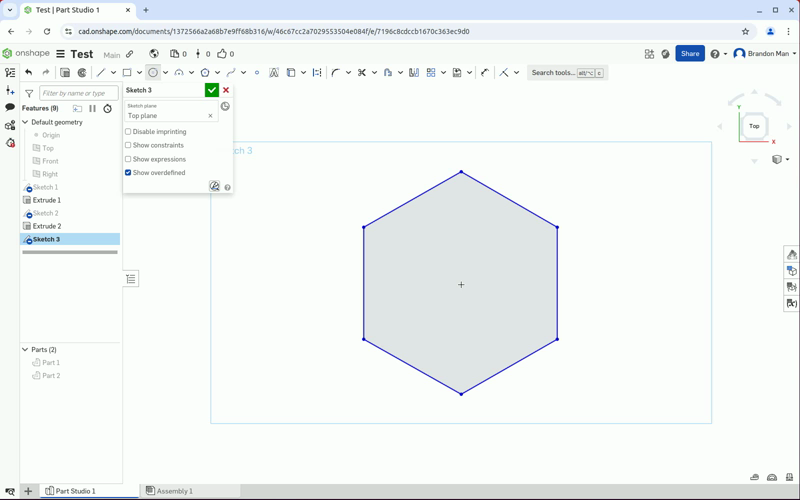
click(461, 284)
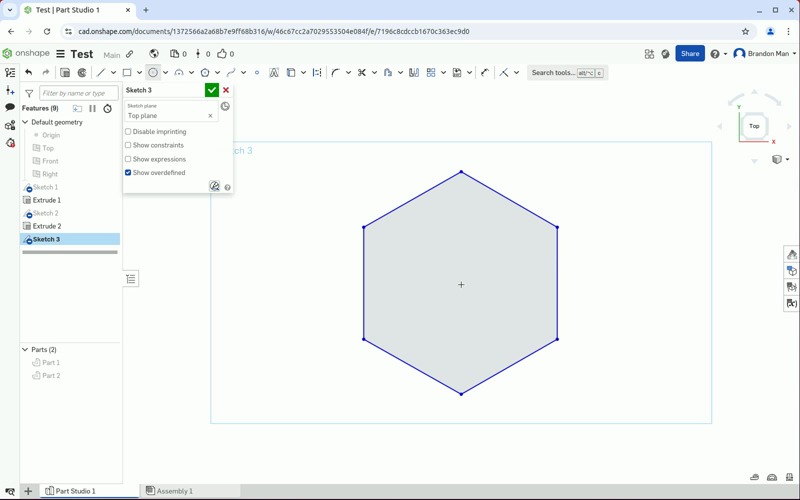
key_up(shift)
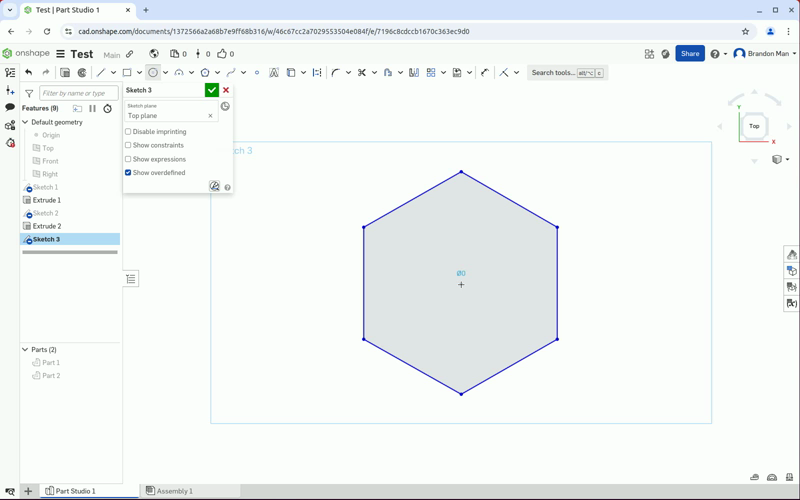
mouse_move(516, 284)
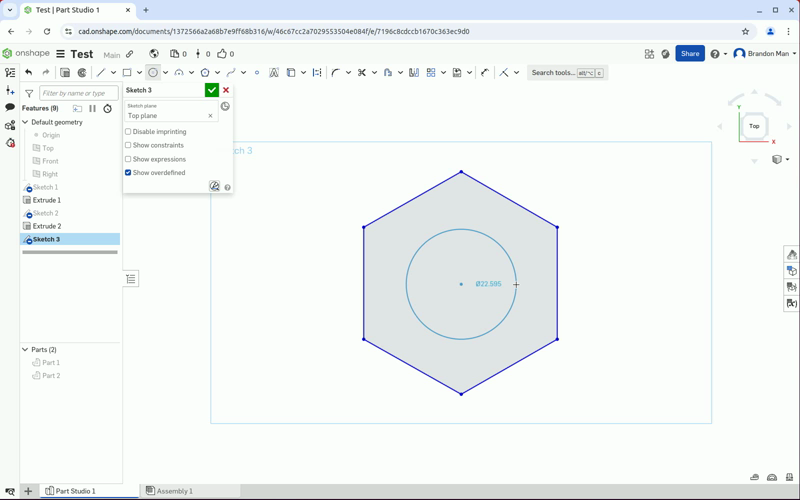
click(516, 284)
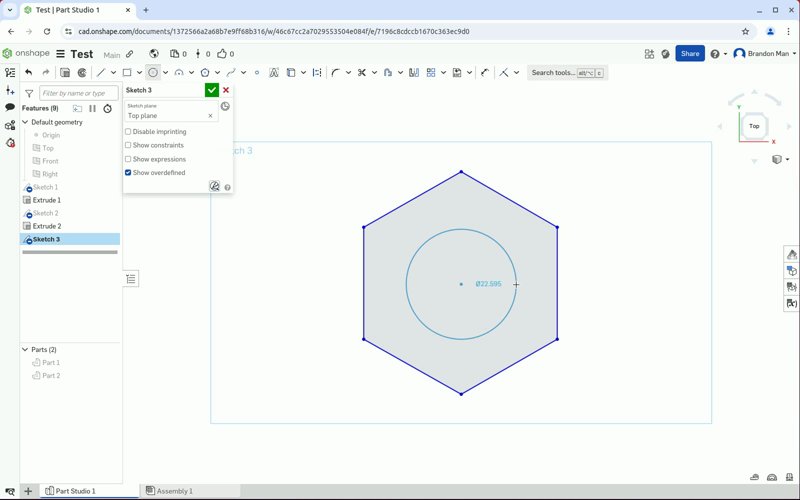
key(esc)
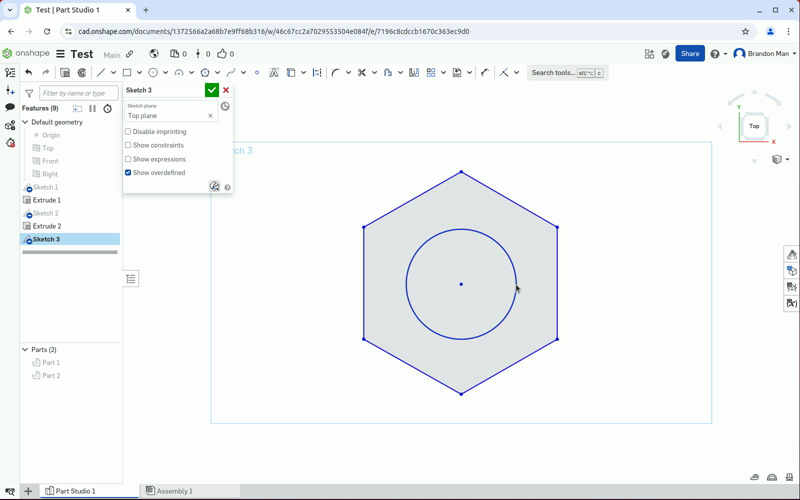
mouse_move(534, 261)
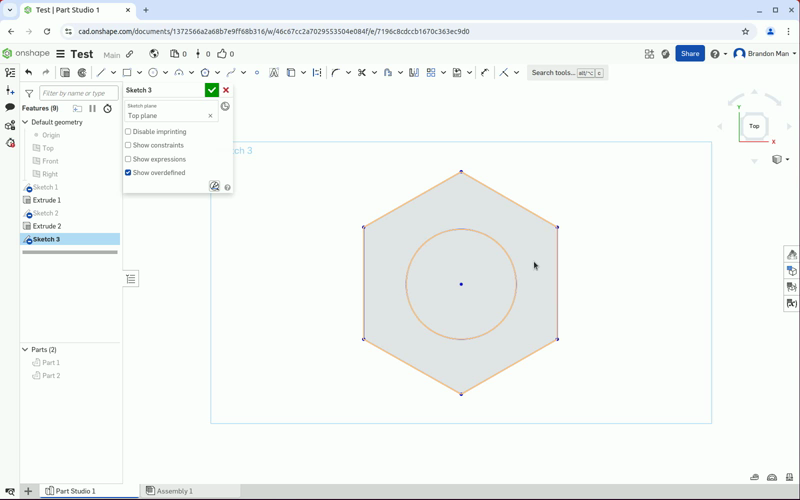
click(534, 261)
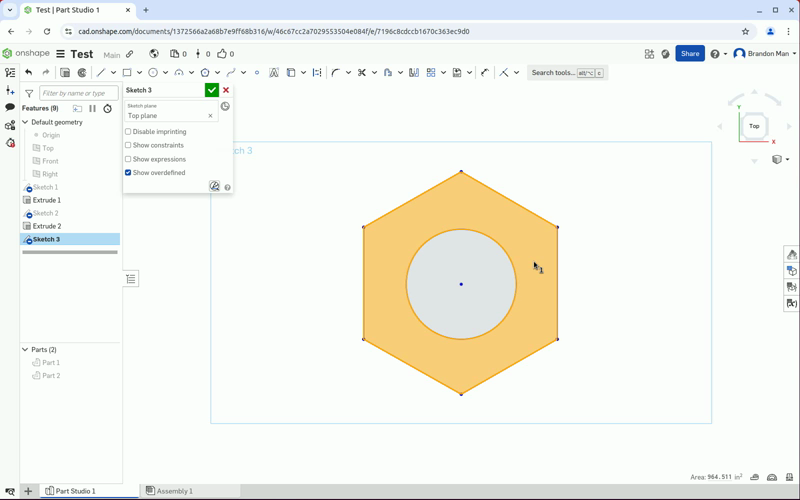
mouse_move(73, 352)
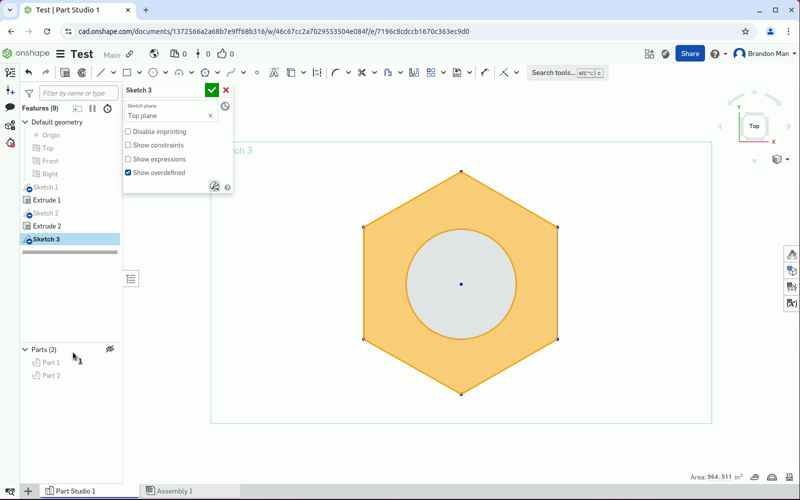
key(shift+y)
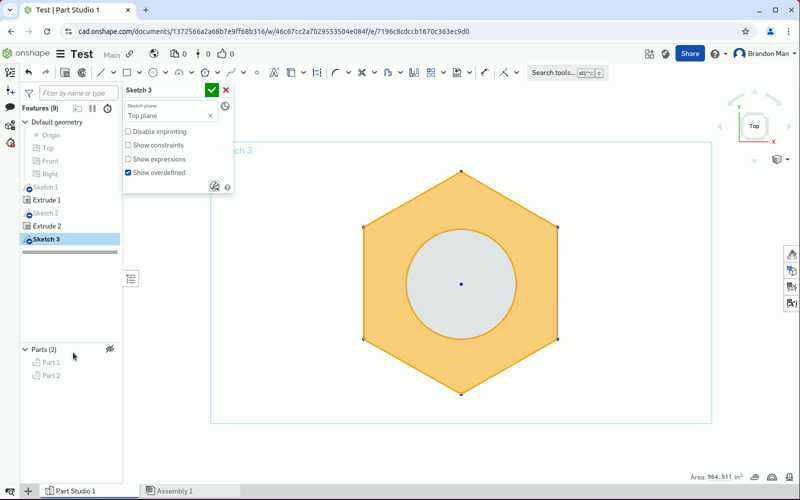
key(shift+e)
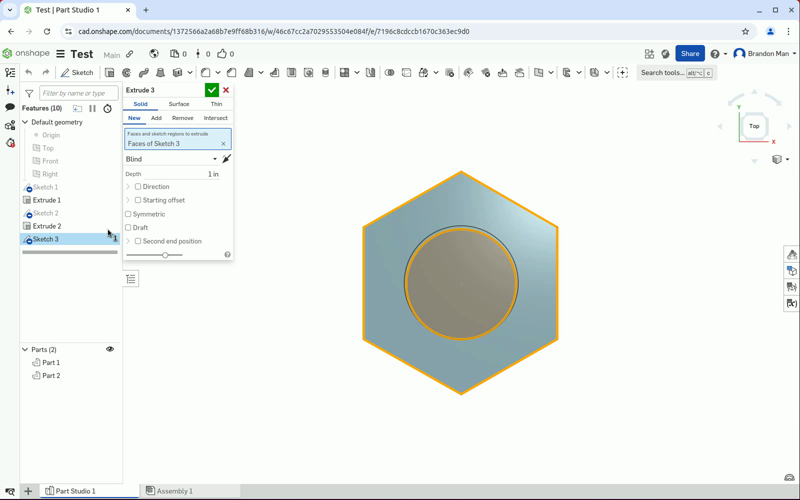
mouse_move(143, 106)
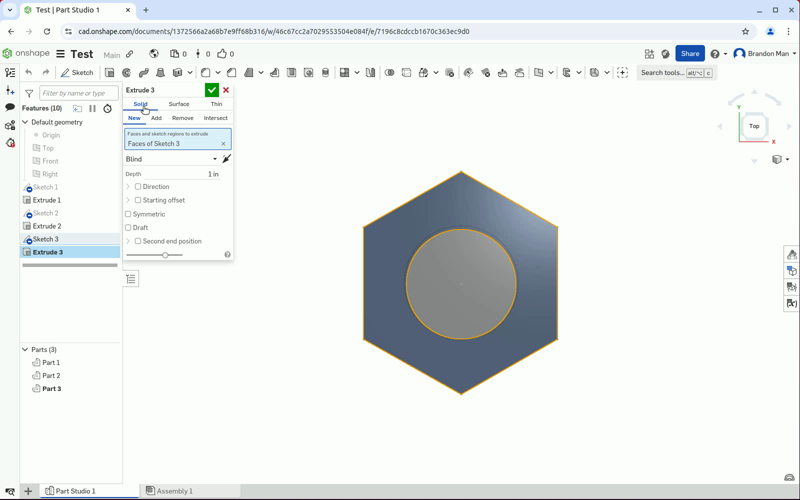
click(143, 106)
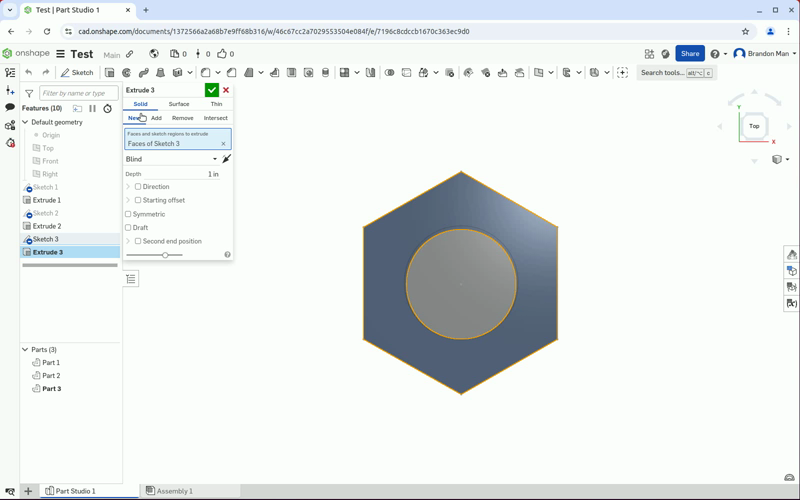
mouse_move(137, 120)
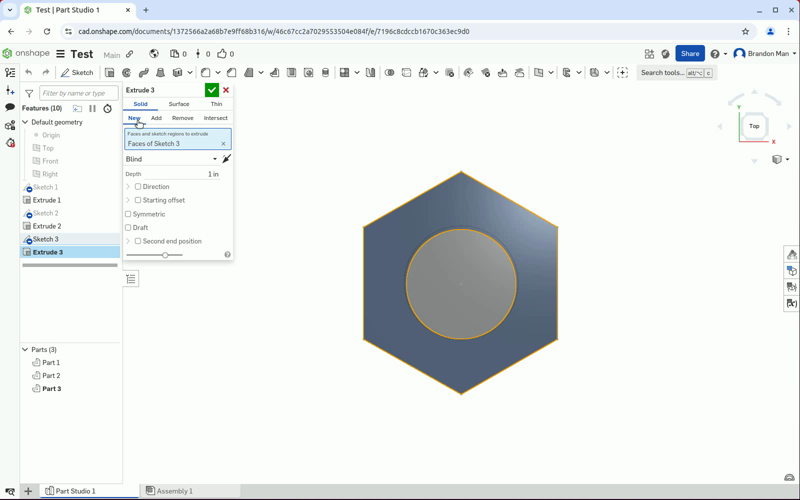
click(137, 120)
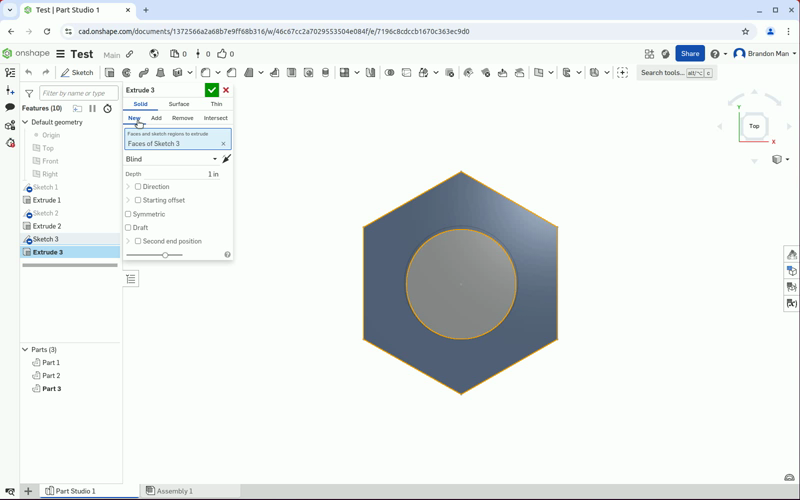
key(tab, 4)
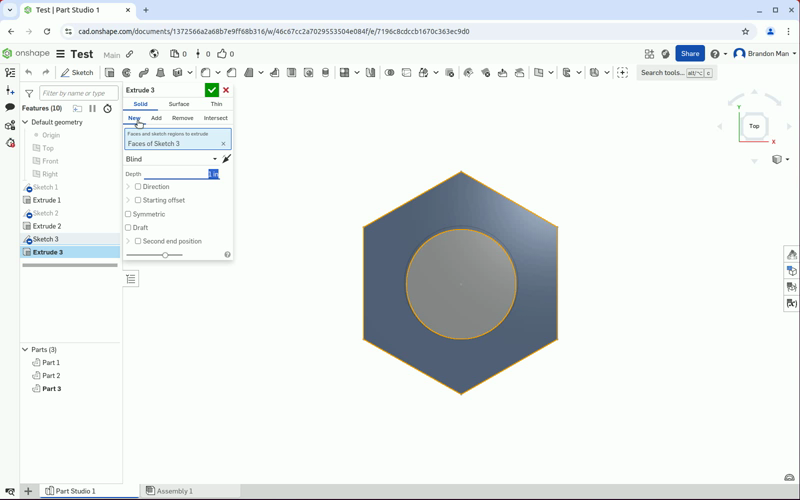
text(1.204)
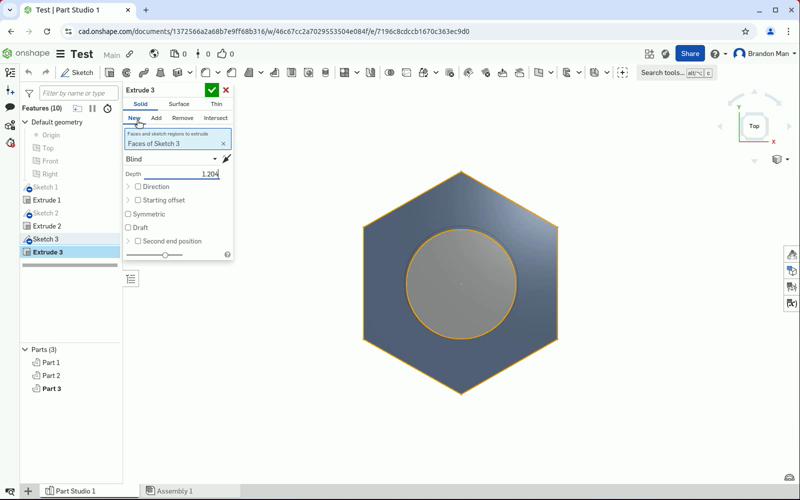
key(enter)
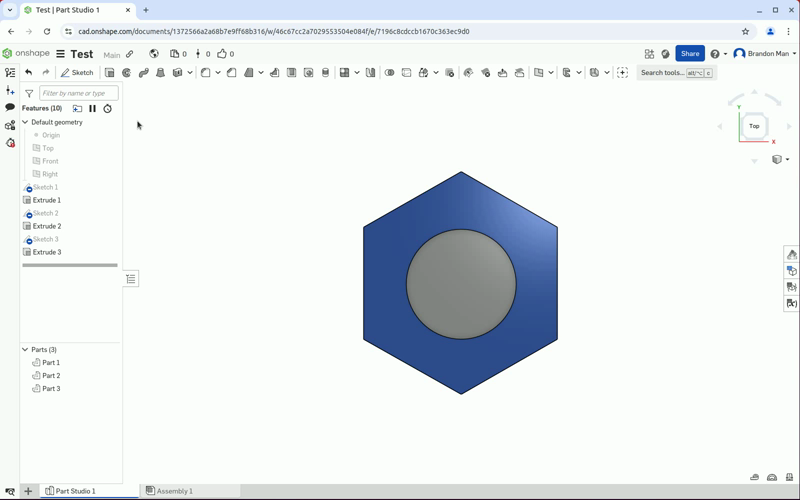
key(shift+h)
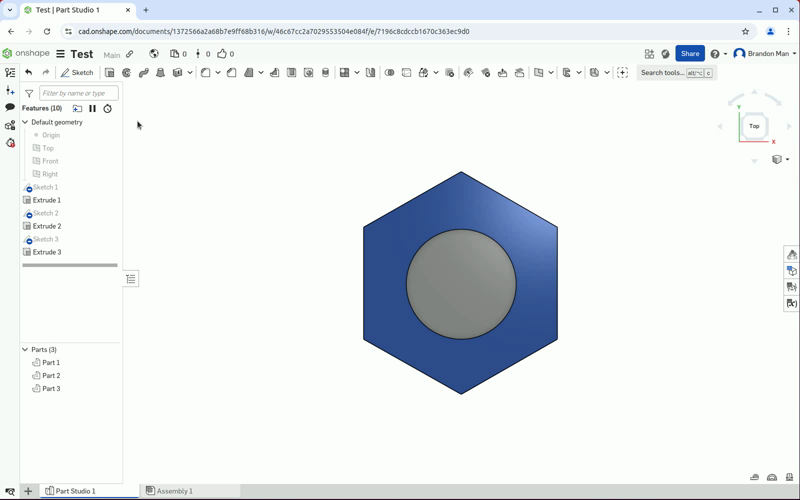
key(shift+h)
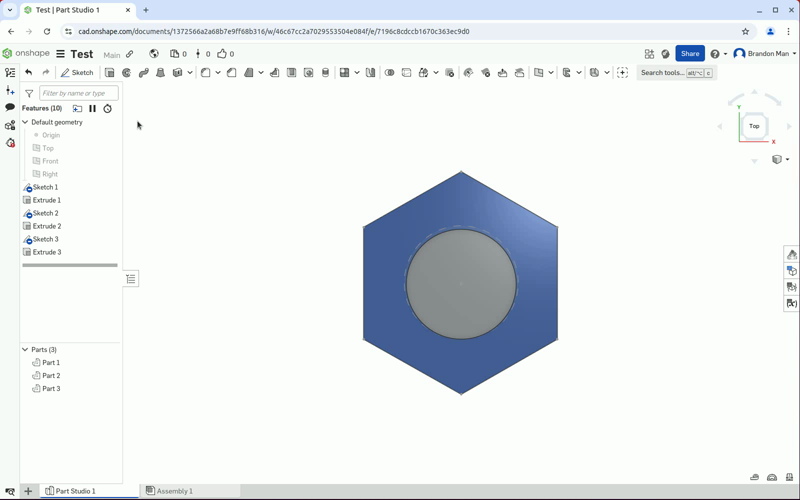
key(shift+7)
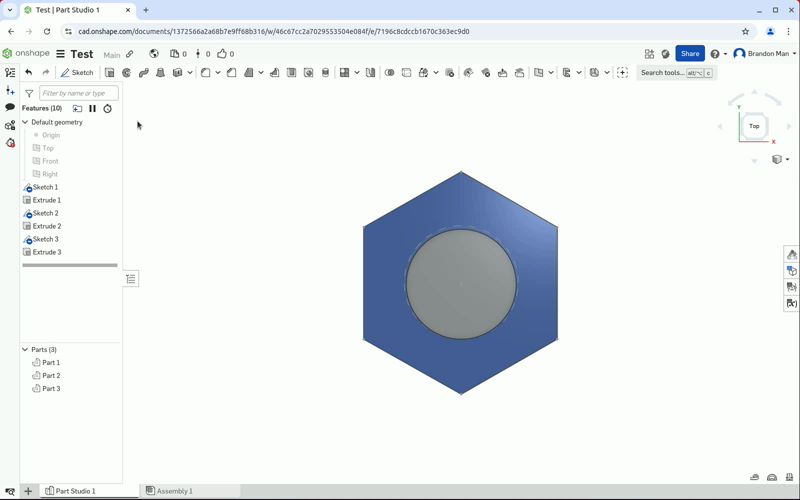
key(up, 3)
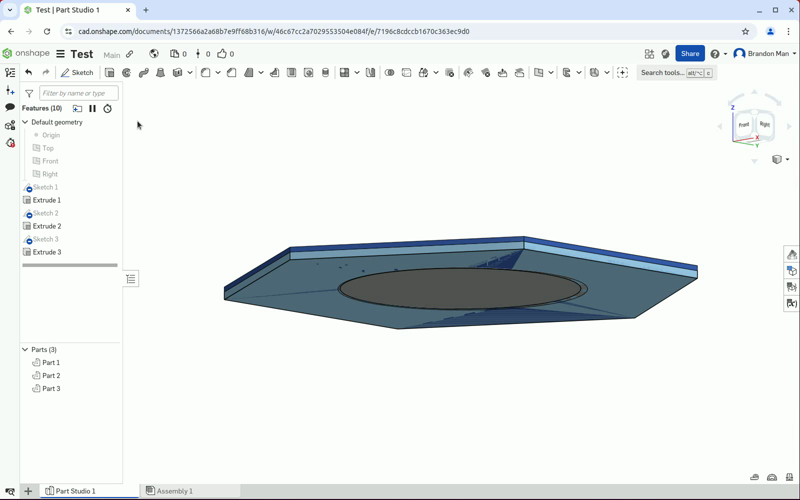
key(left, 3)
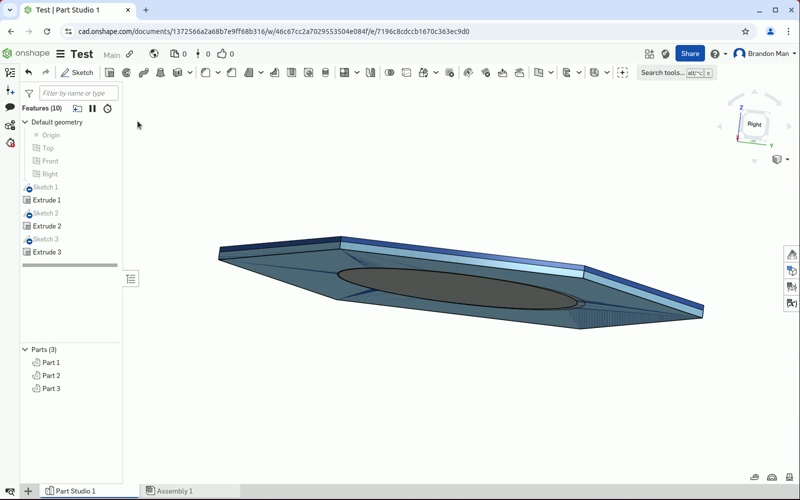
key(right, 3)
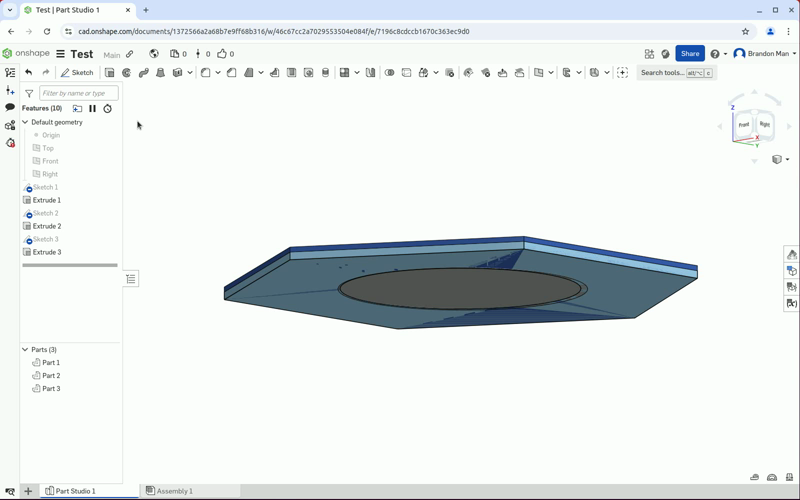
key(down, 3)
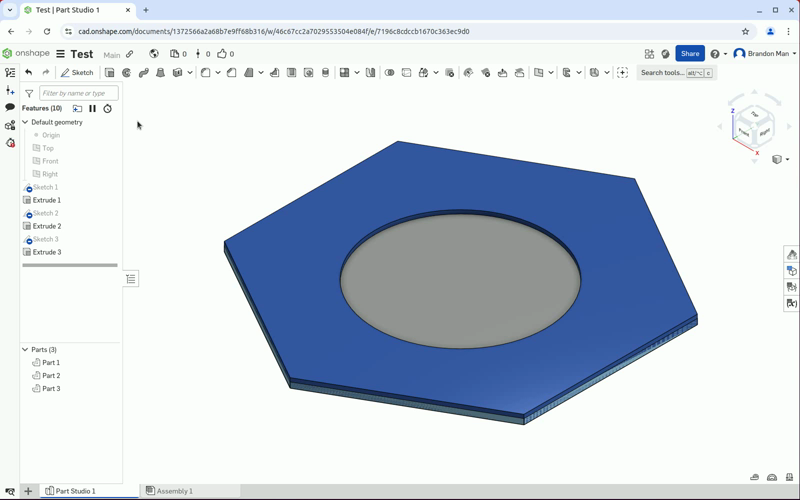
mouse_move(73, 189)
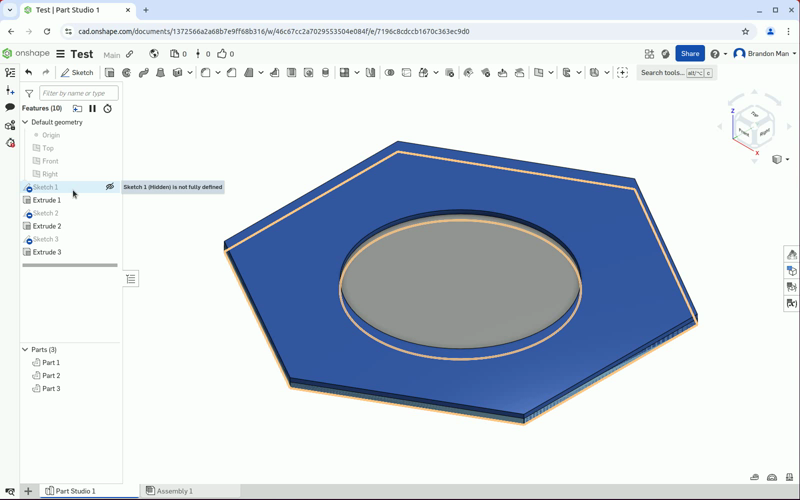
click(73, 189)